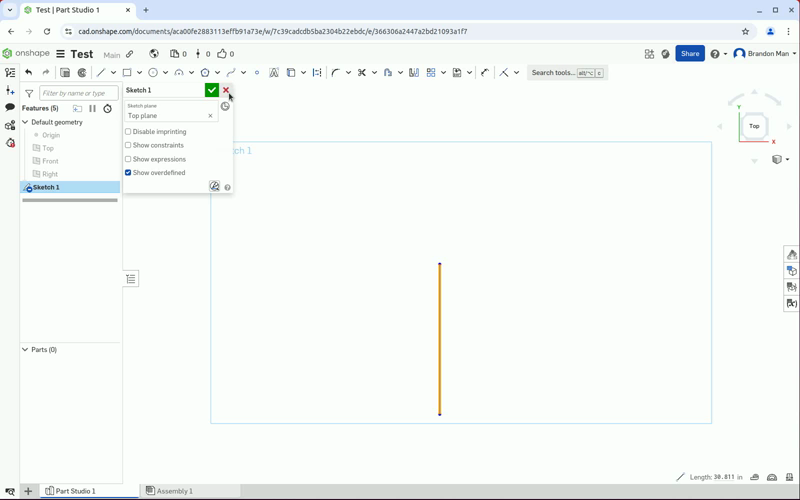
key(shift+h)
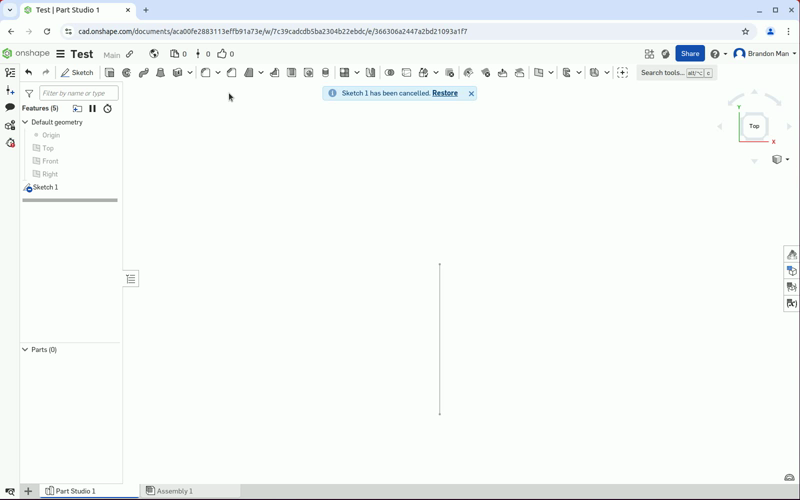
mouse_move(73, 352)
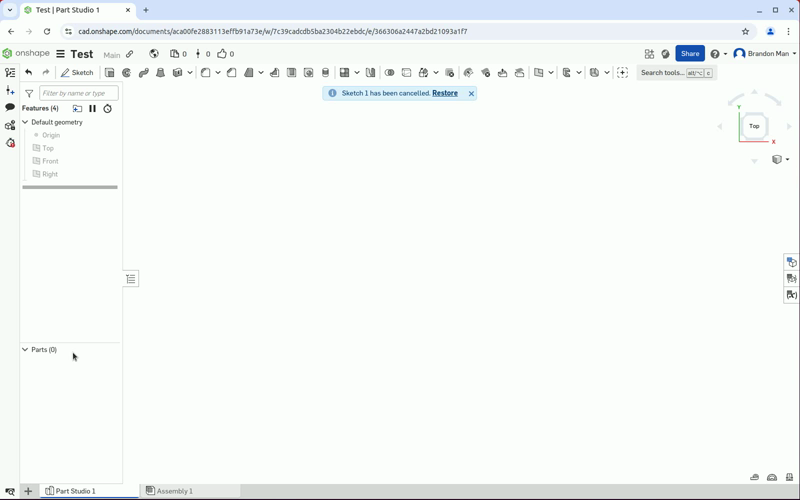
key(y)
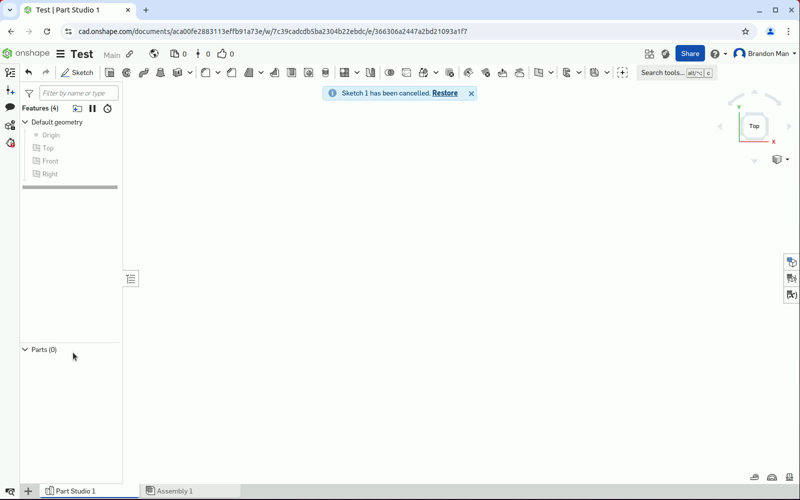
key(shift+p)
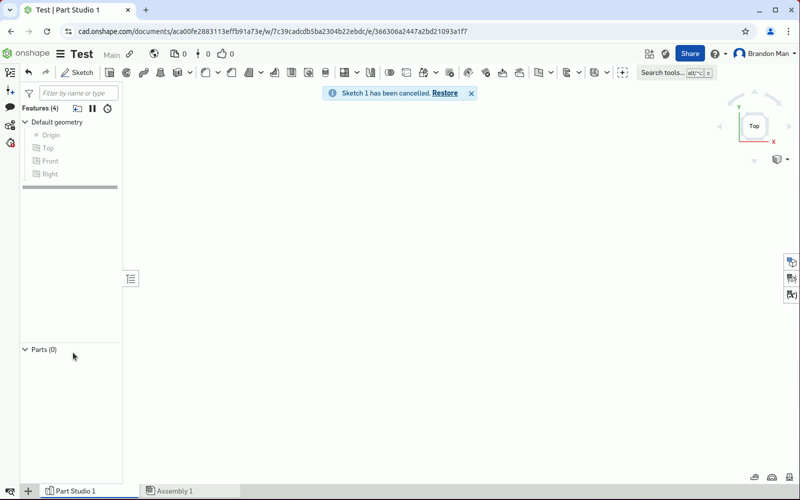
key(space)
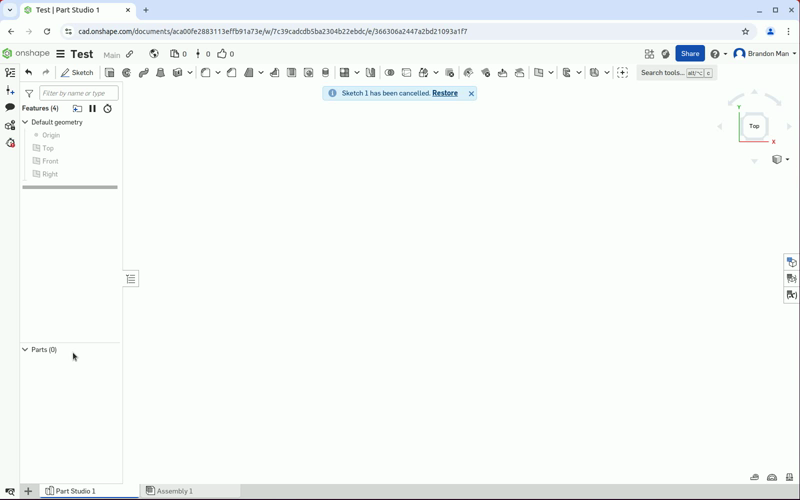
key_down(shift)
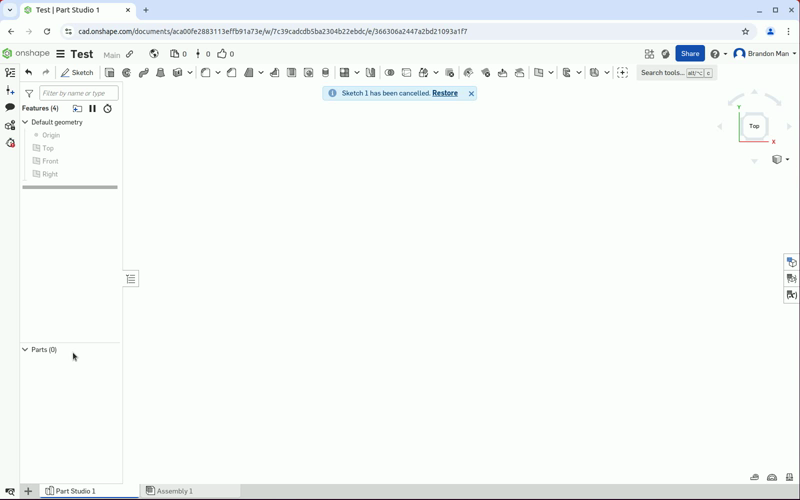
key(up)
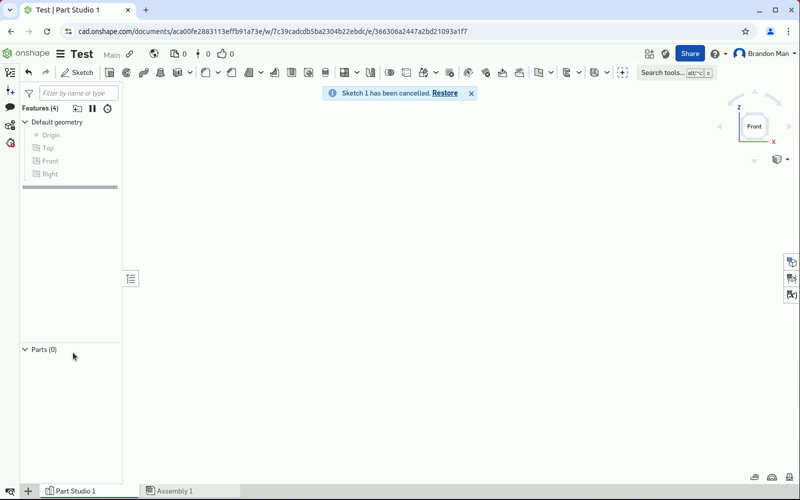
key_up(shift)
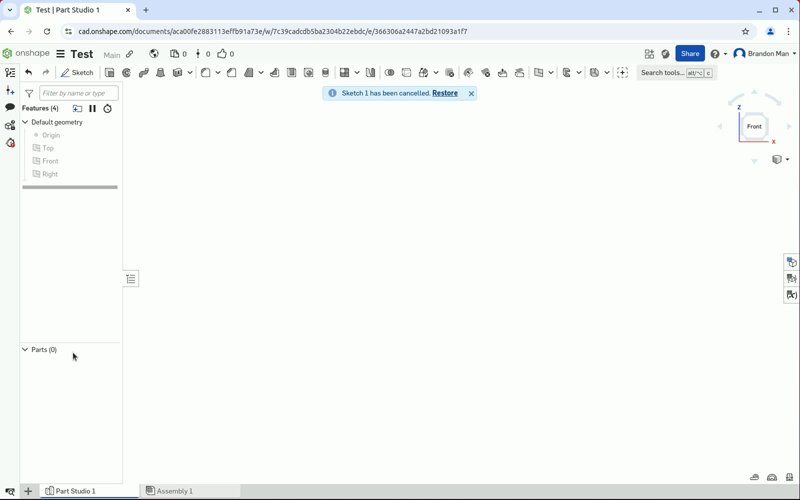
key(space)
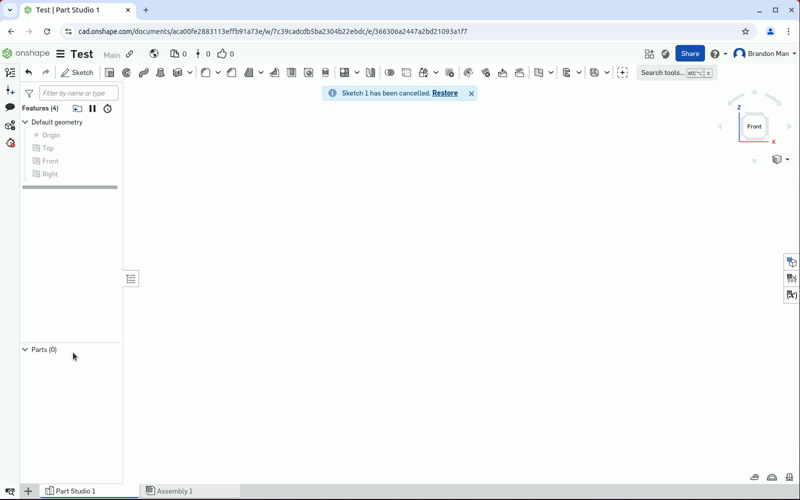
key_down(shift)
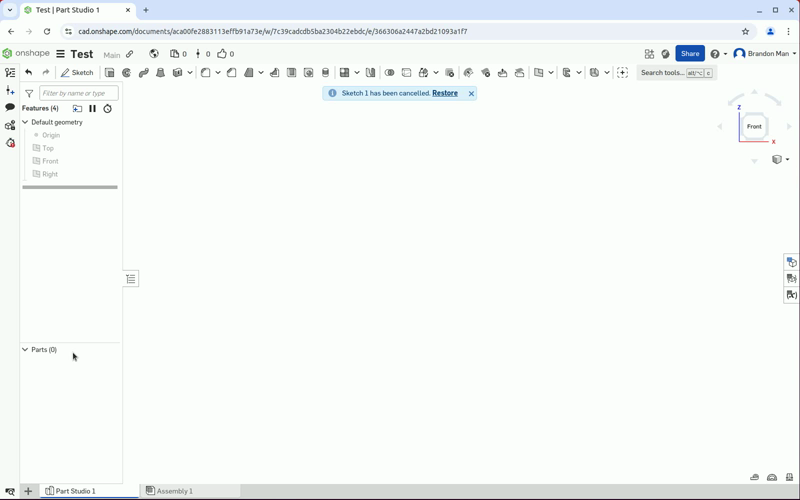
key(left)
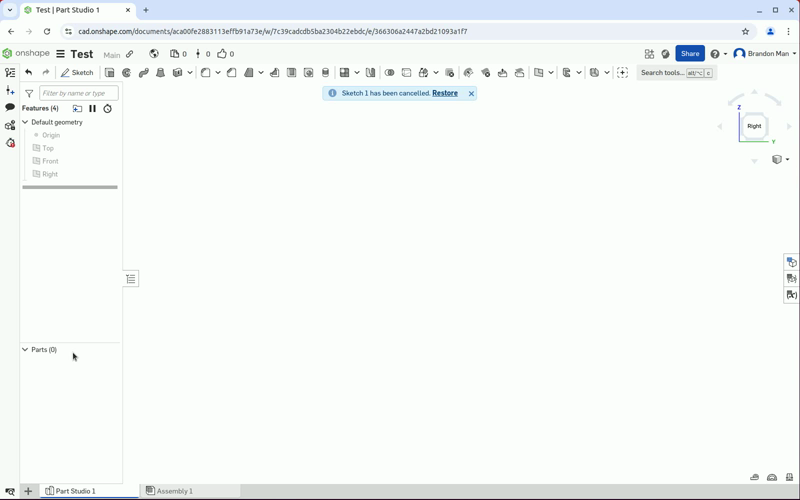
key_up(shift)
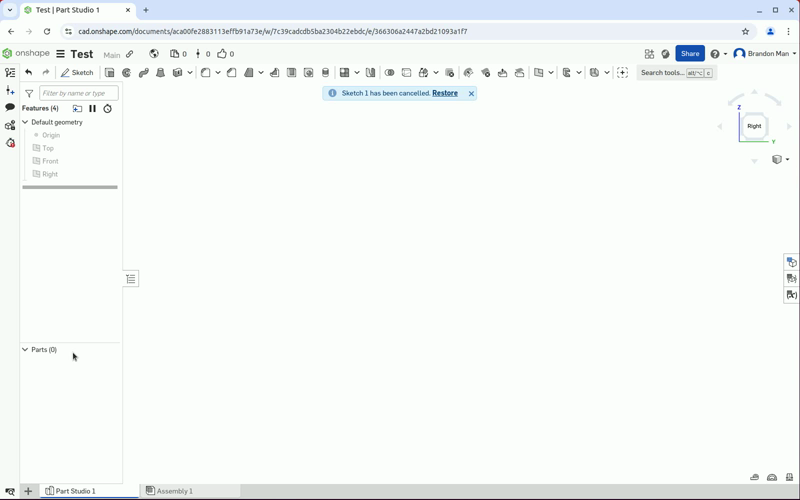
mouse_move(73, 352)
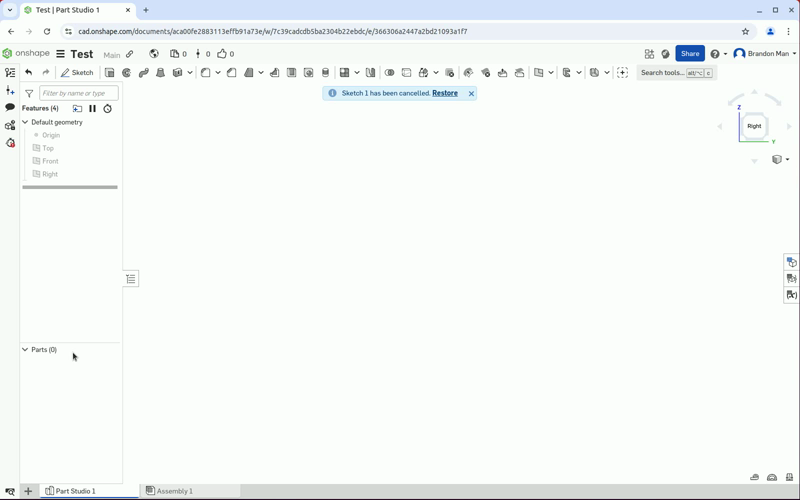
key(shift+y)
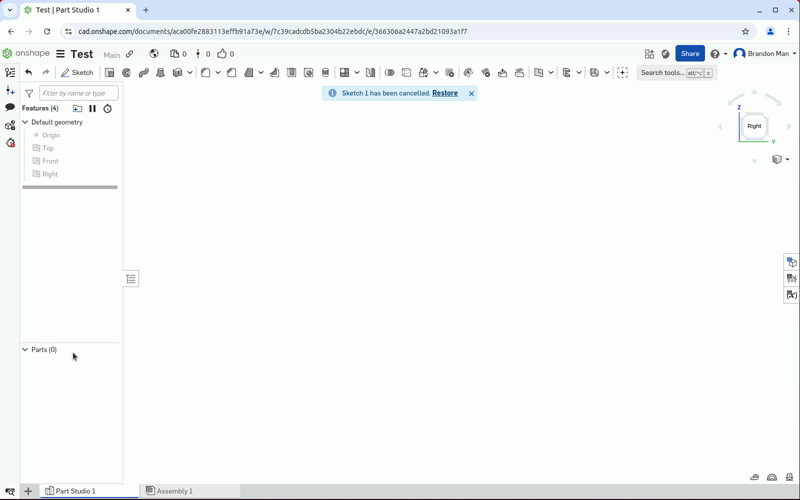
key(shift+s)
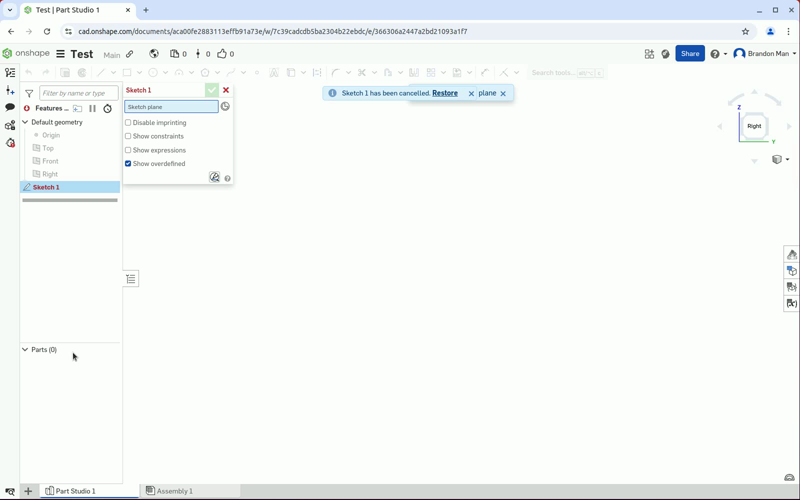
mouse_move(73, 176)
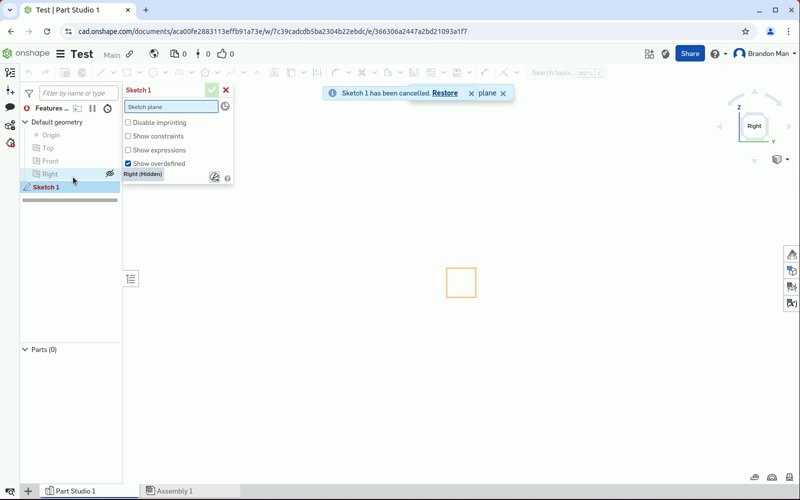
click(73, 176)
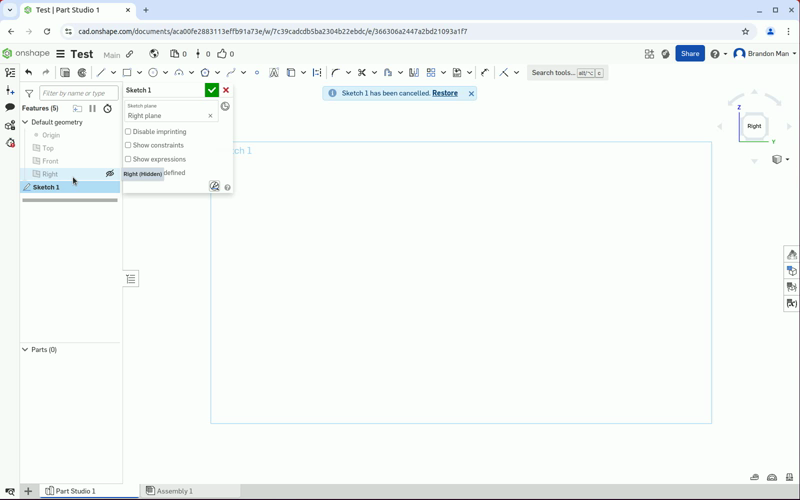
mouse_move(73, 352)
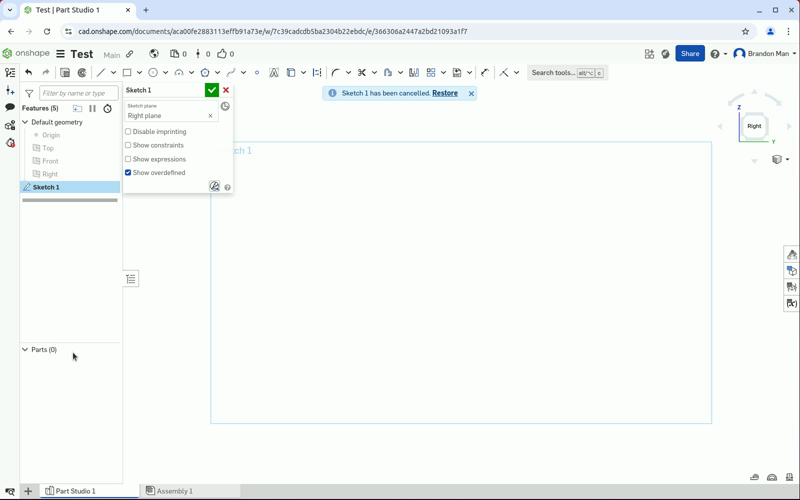
key(y)
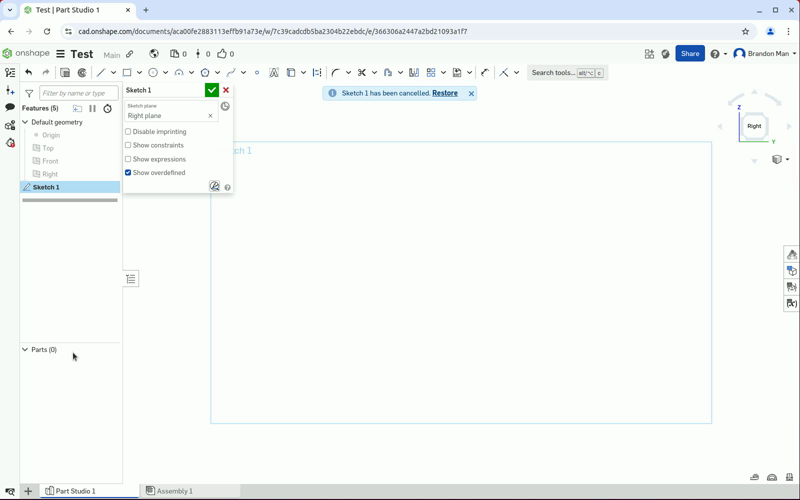
key(l)
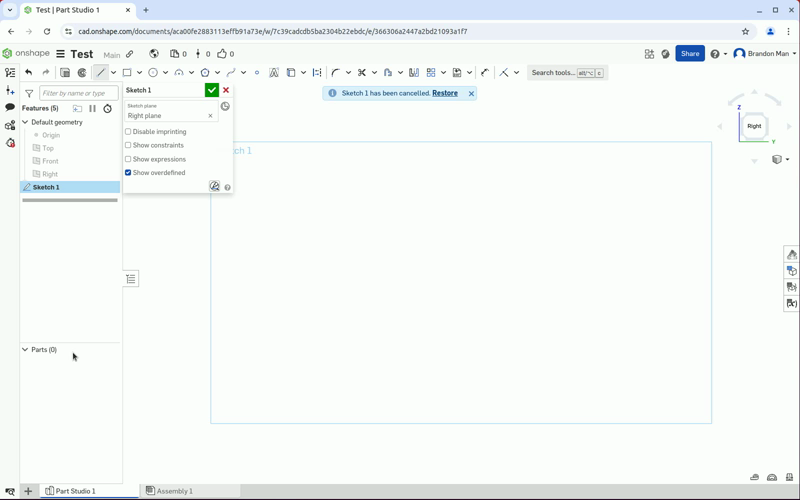
key_down(shift)
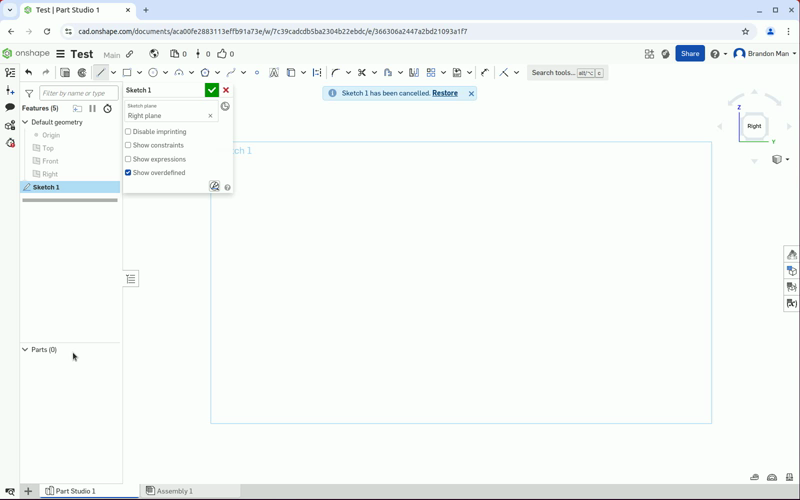
mouse_move(460, 282)
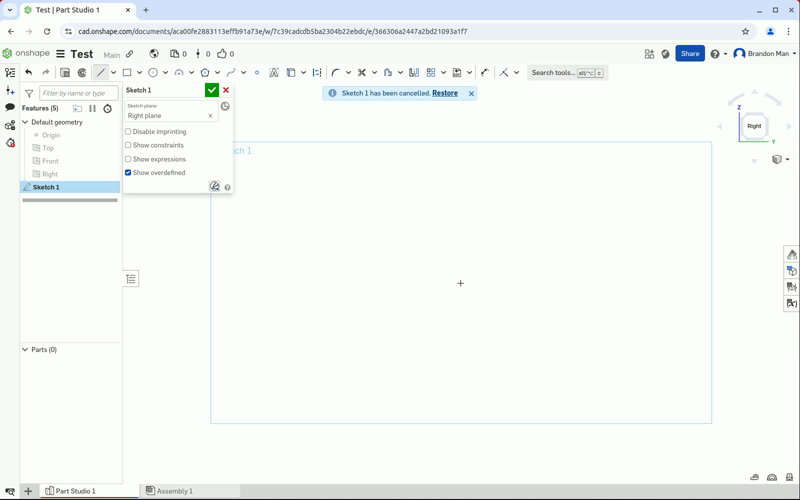
click(460, 282)
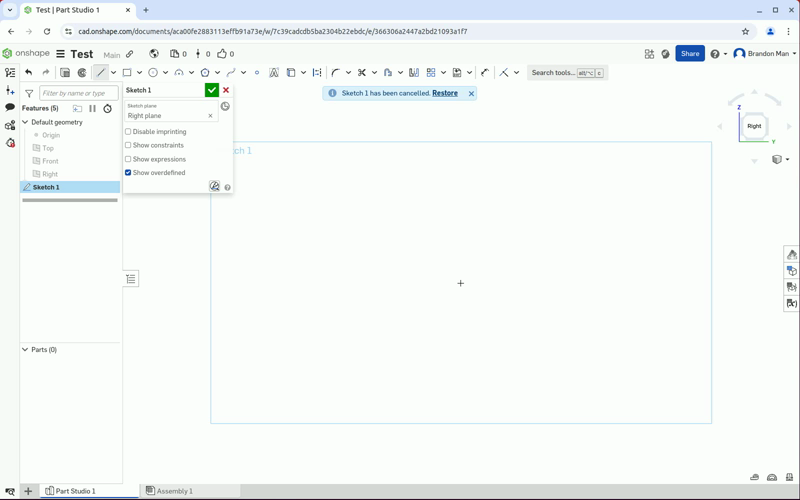
key_up(shift)
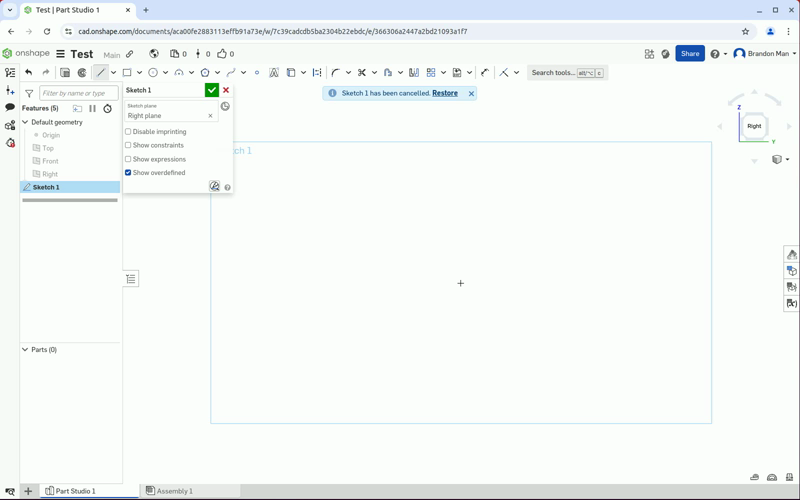
key_down(shift)
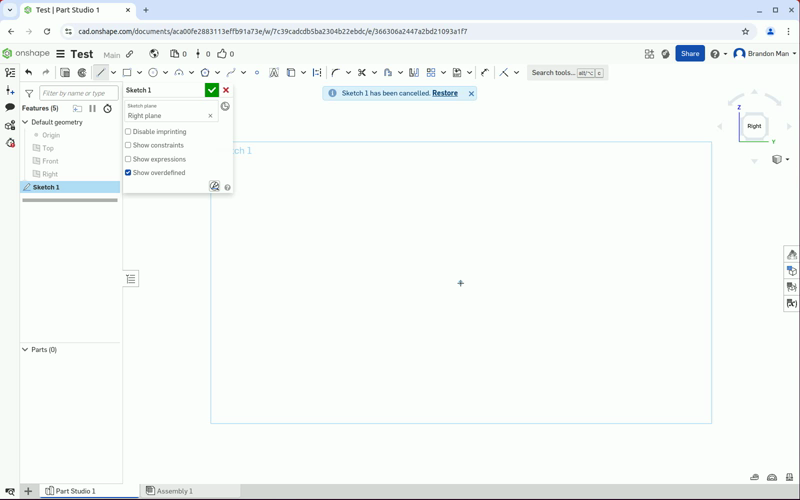
mouse_move(535, 282)
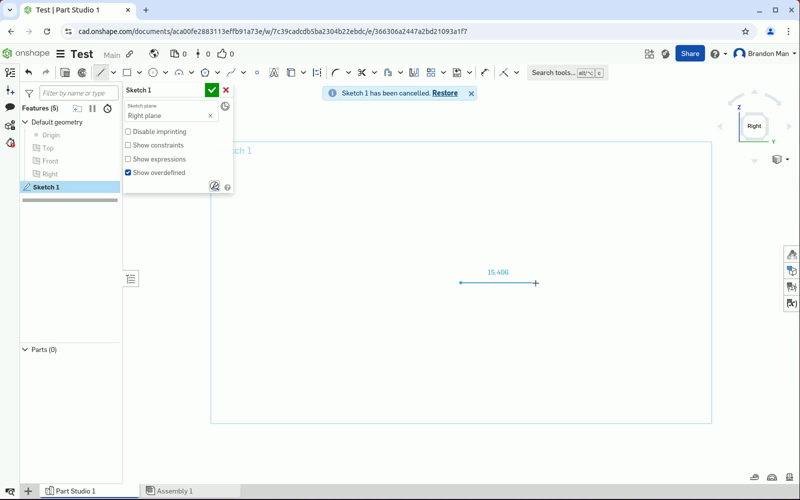
click(535, 282)
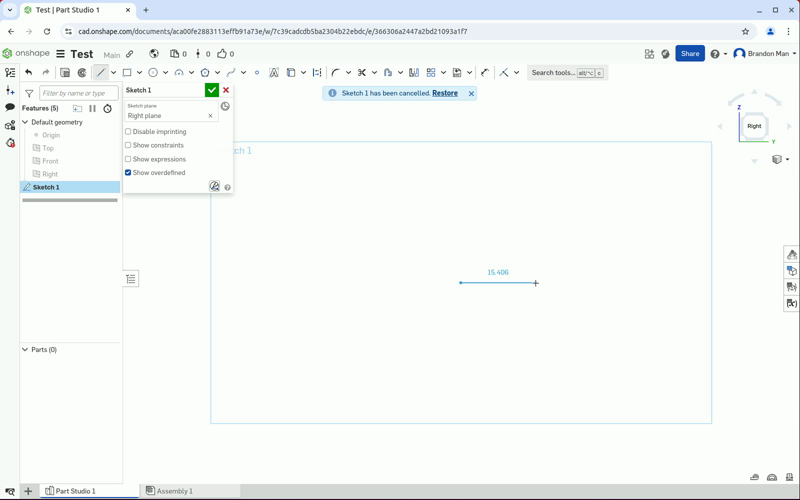
key_up(shift)
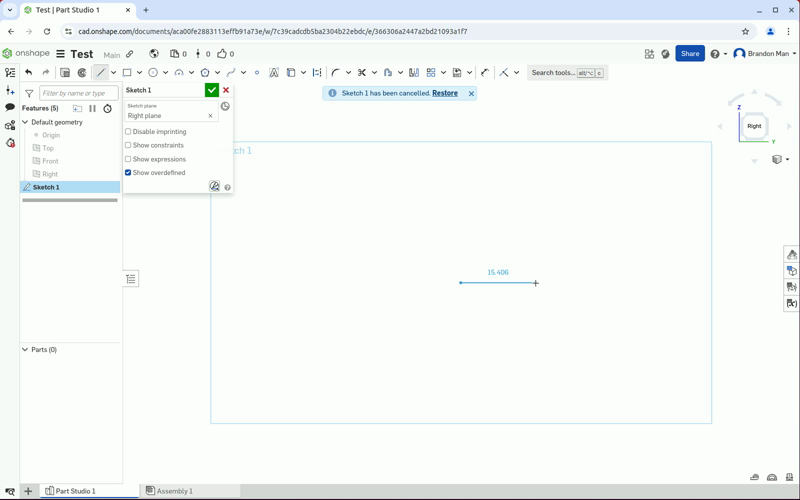
key_down(shift)
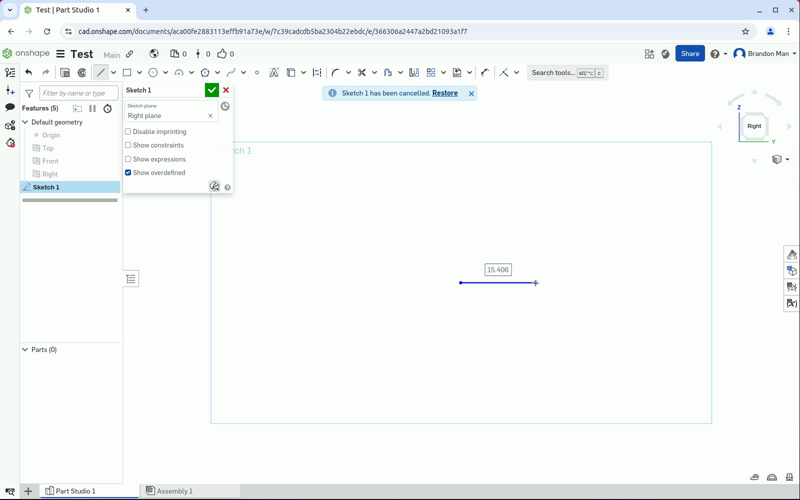
mouse_move(535, 189)
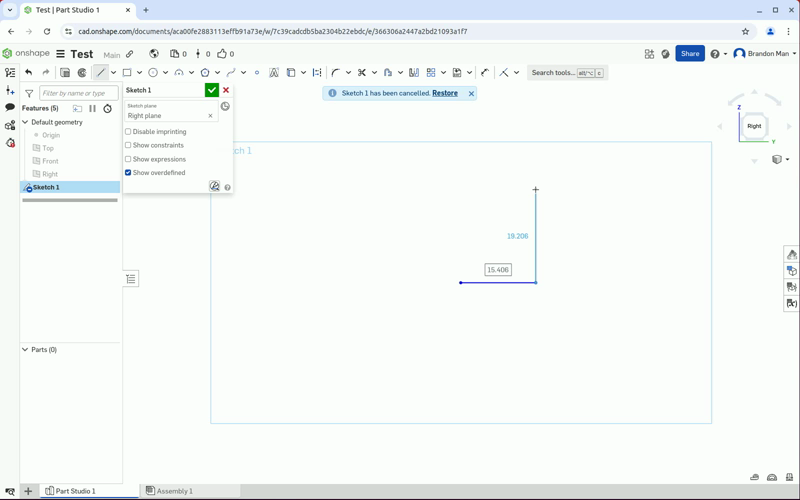
click(535, 189)
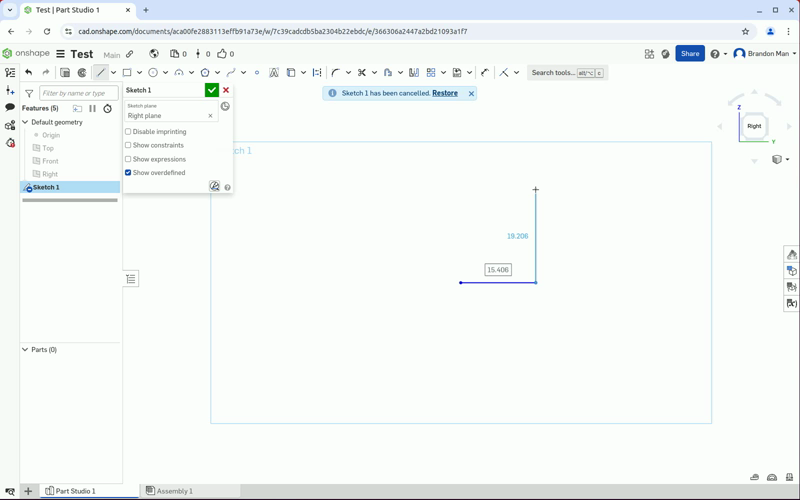
key_up(shift)
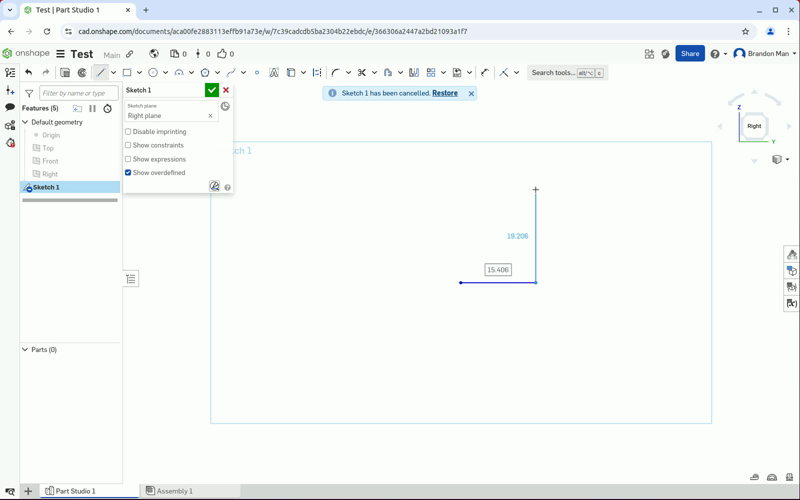
key_down(shift)
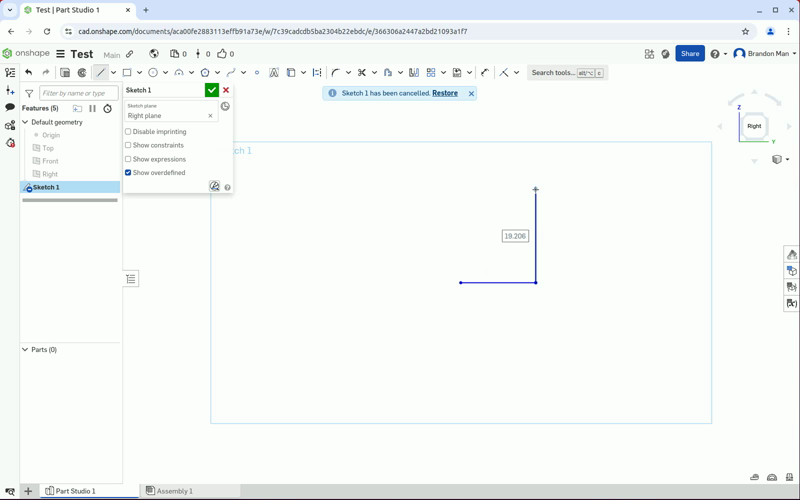
mouse_move(565, 189)
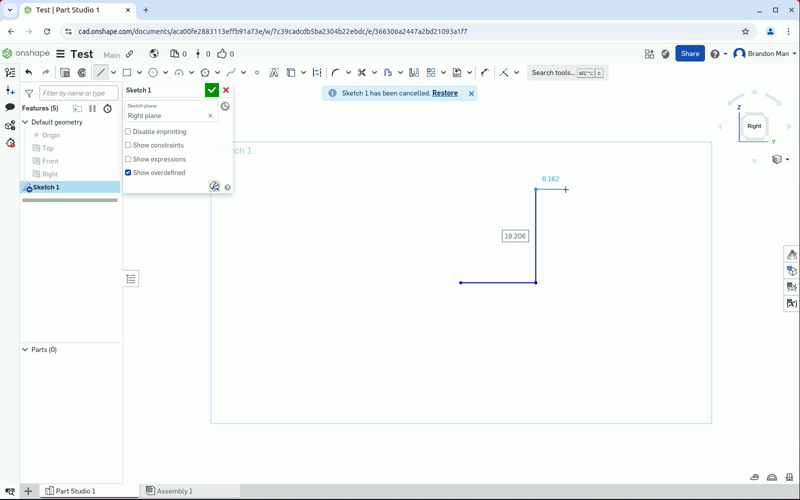
mouse_move(498, 189)
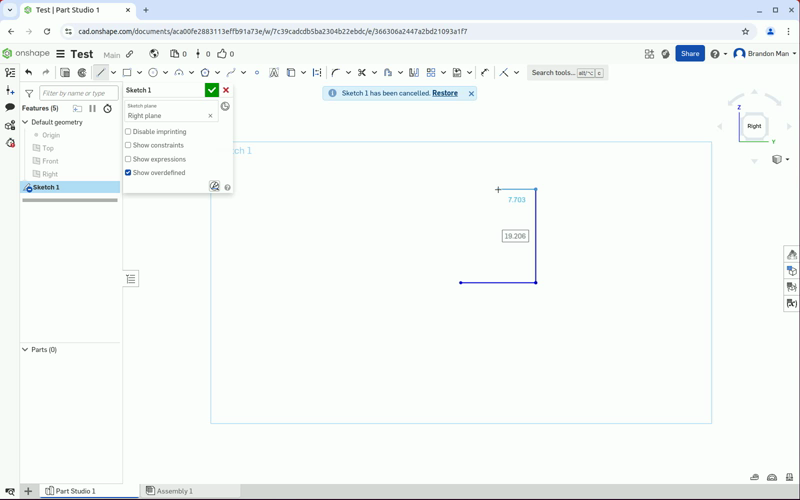
click(498, 189)
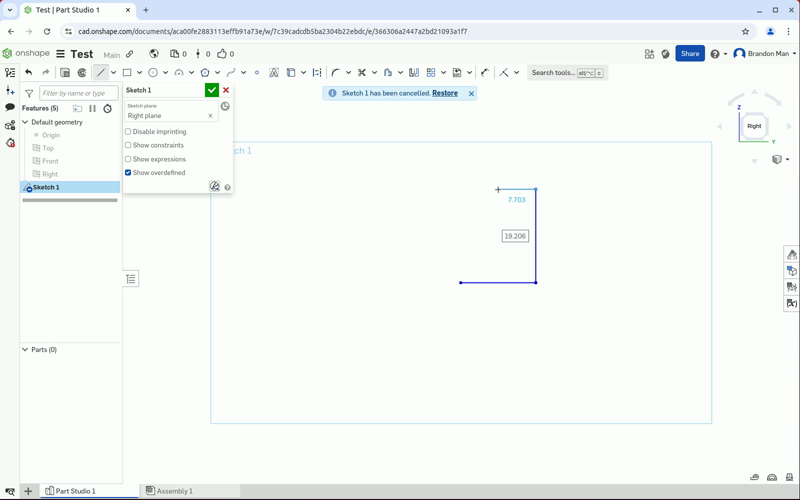
key_up(shift)
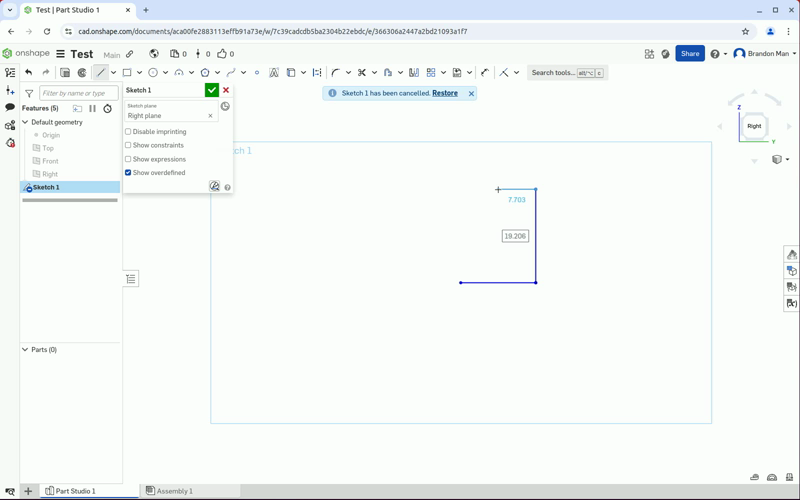
key_down(shift)
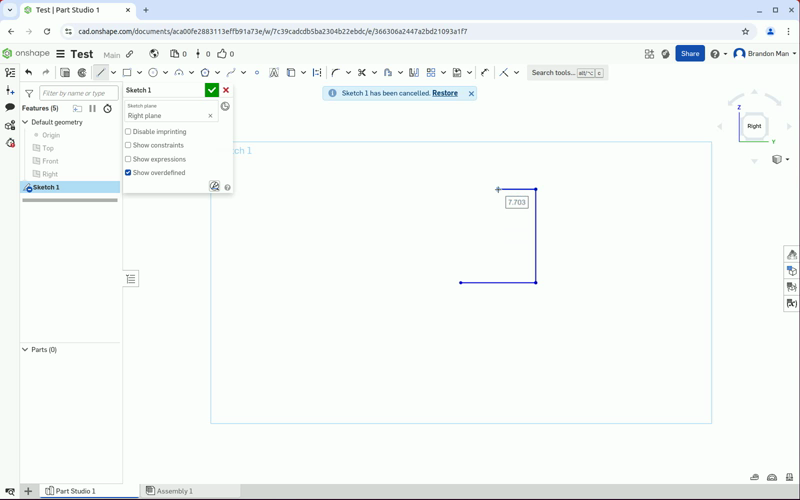
mouse_move(528, 189)
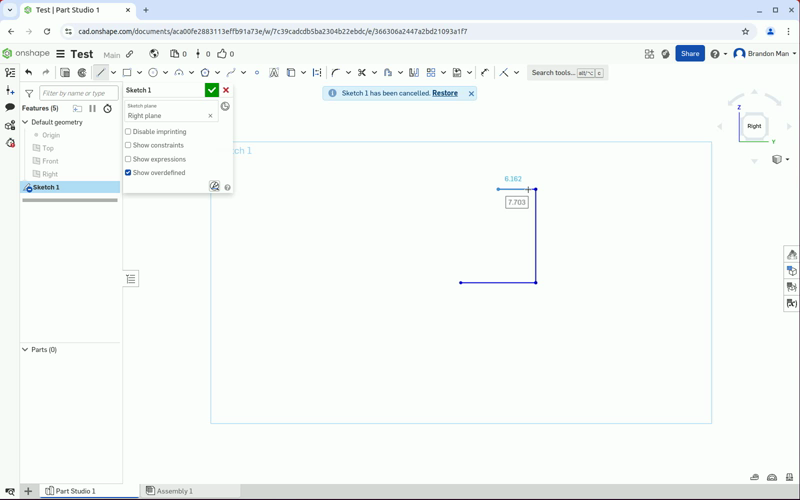
mouse_move(498, 245)
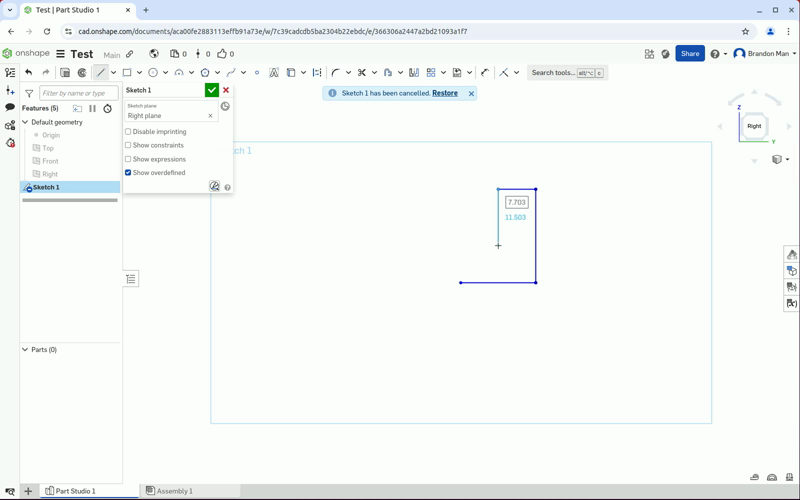
click(498, 245)
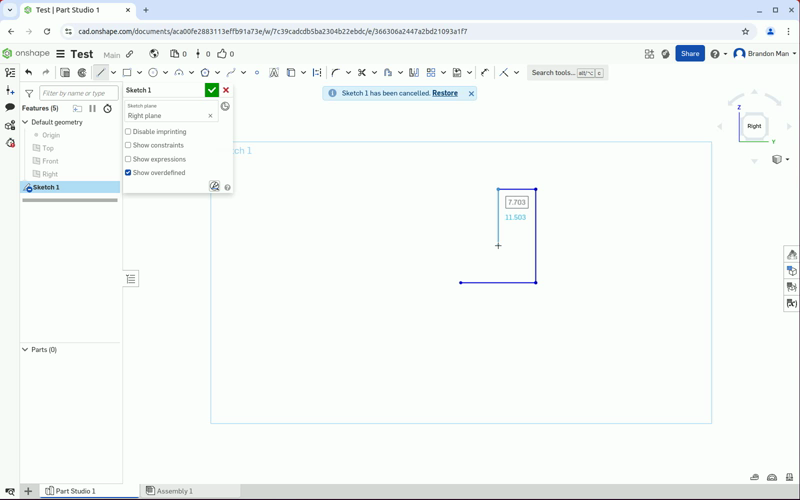
key_up(shift)
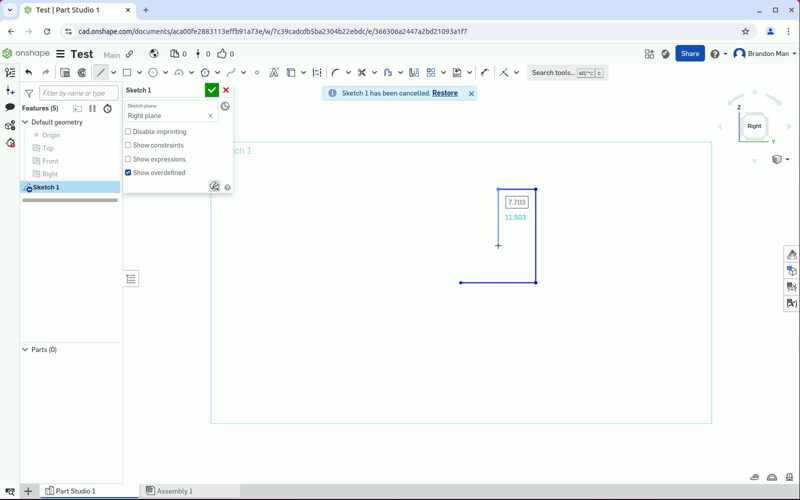
key_down(shift)
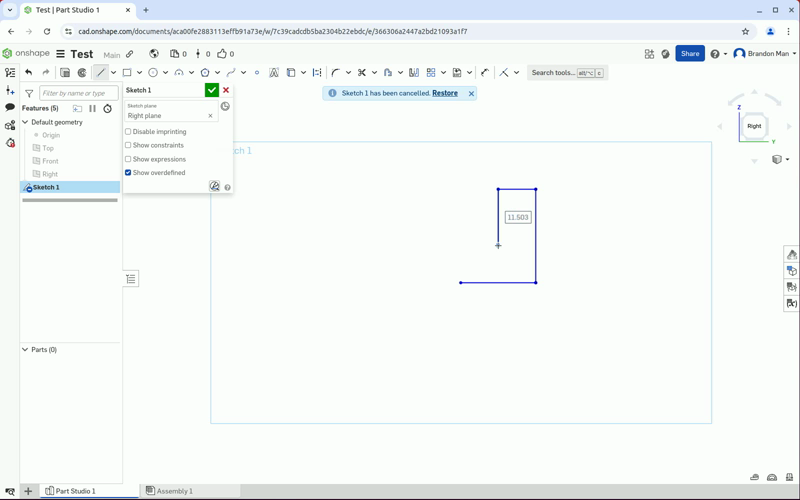
mouse_move(528, 245)
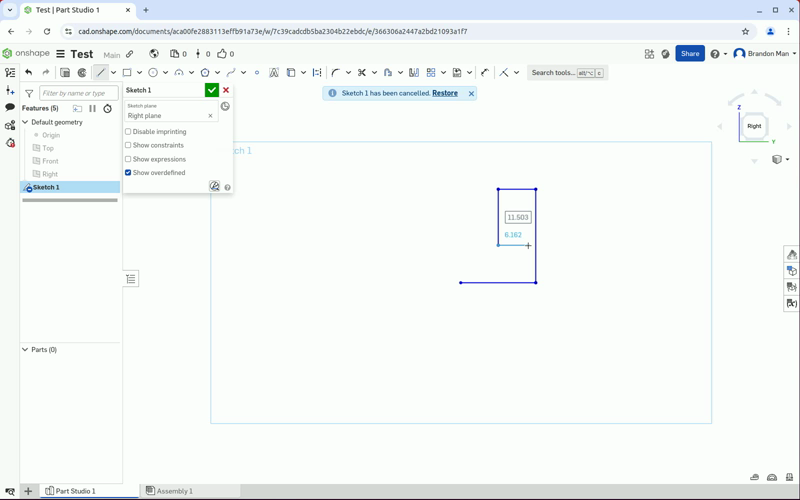
mouse_move(460, 245)
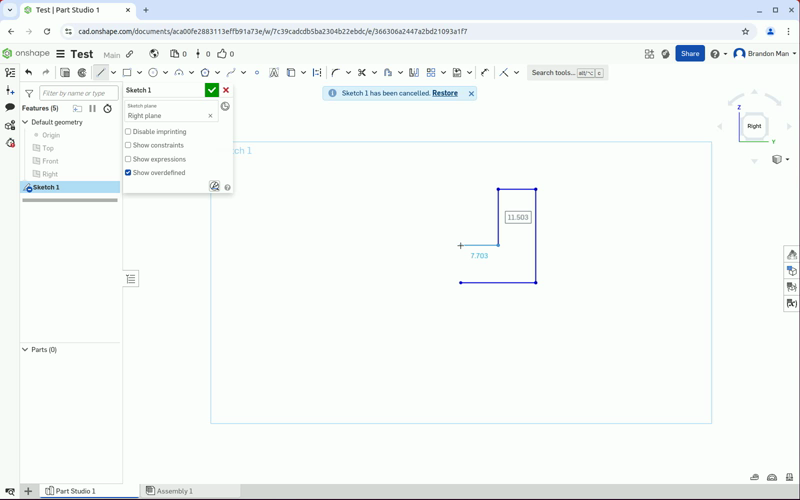
click(460, 245)
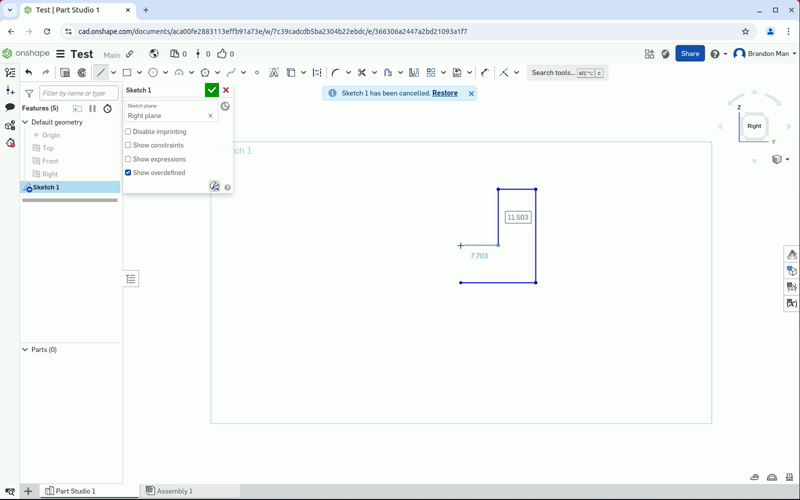
key_up(shift)
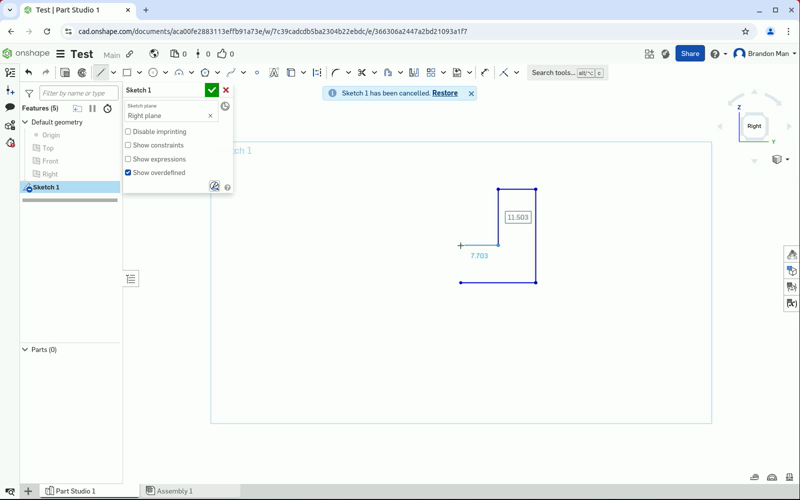
mouse_move(490, 245)
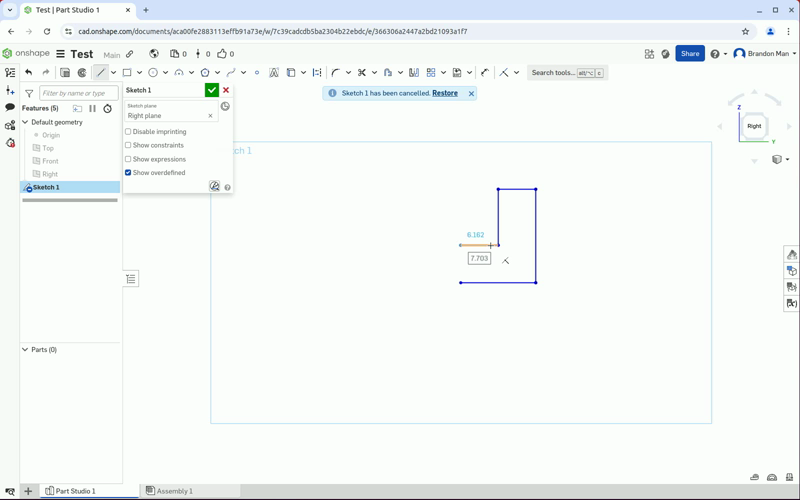
key_down(shift)
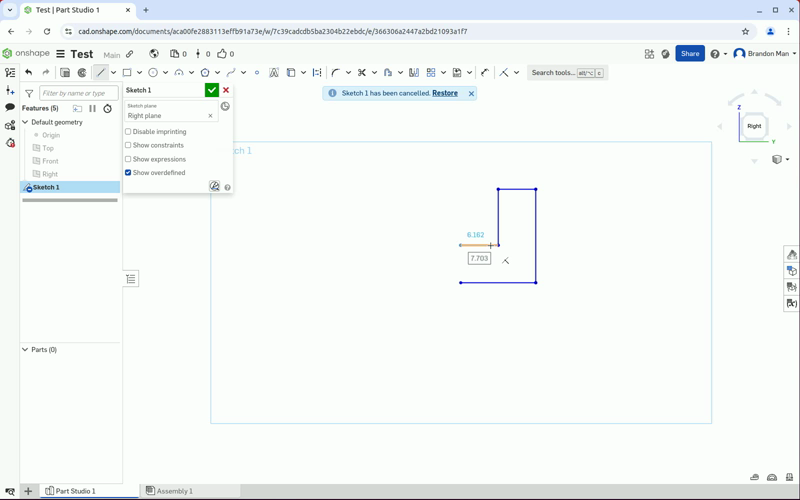
mouse_move(460, 282)
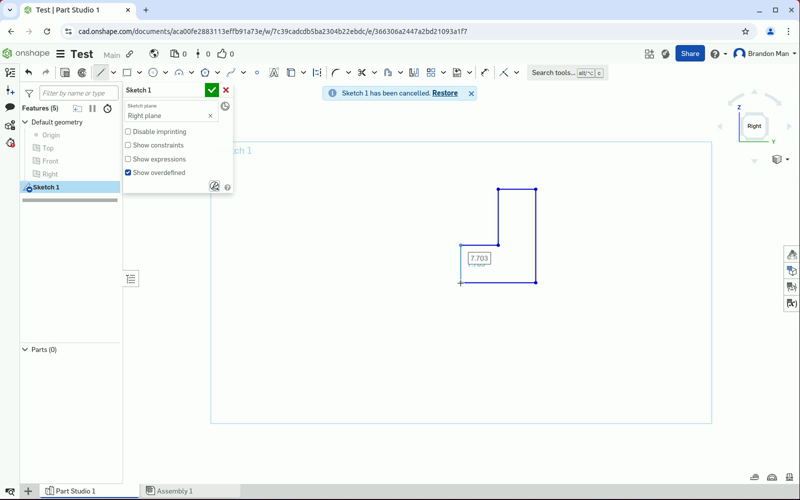
key_up(shift)
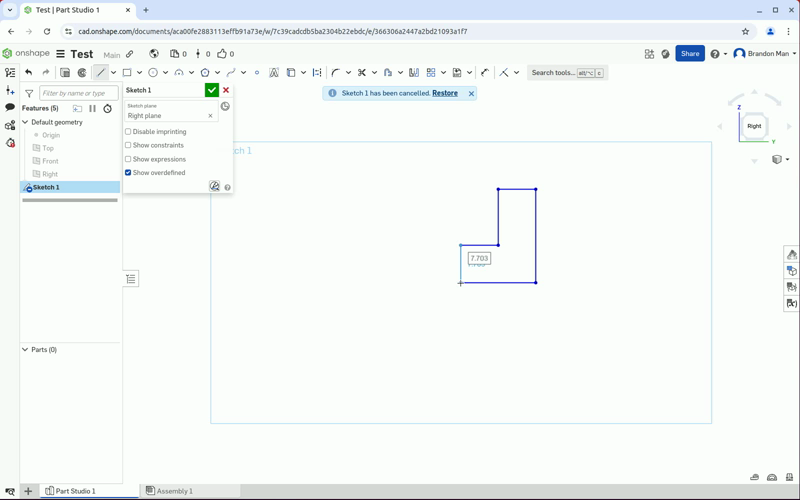
click(460, 282)
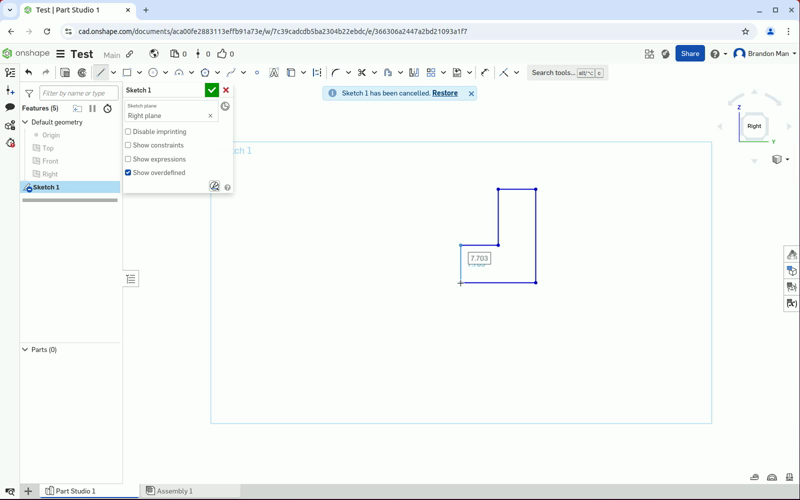
key(esc)
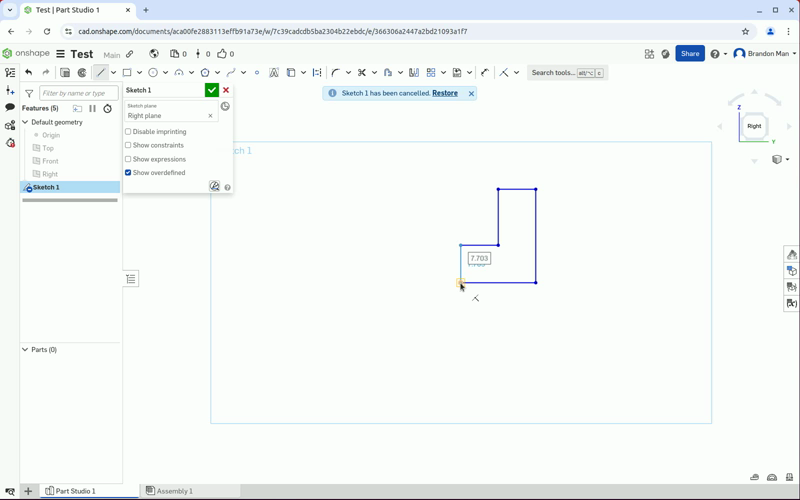
mouse_move(528, 222)
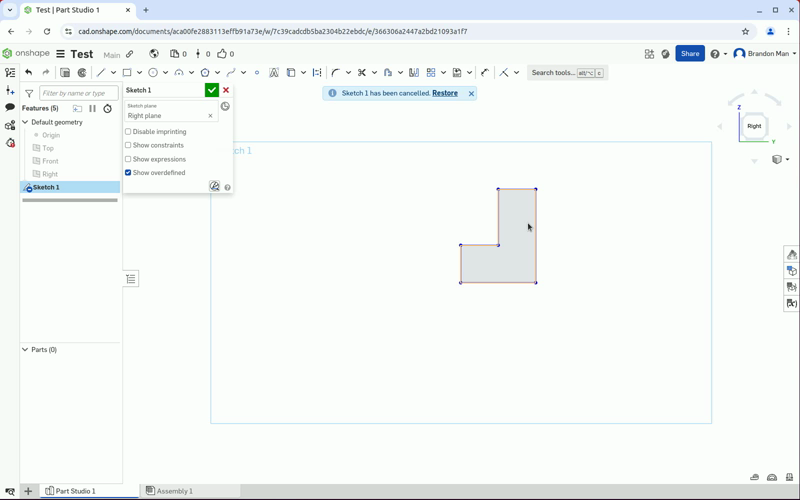
click(528, 222)
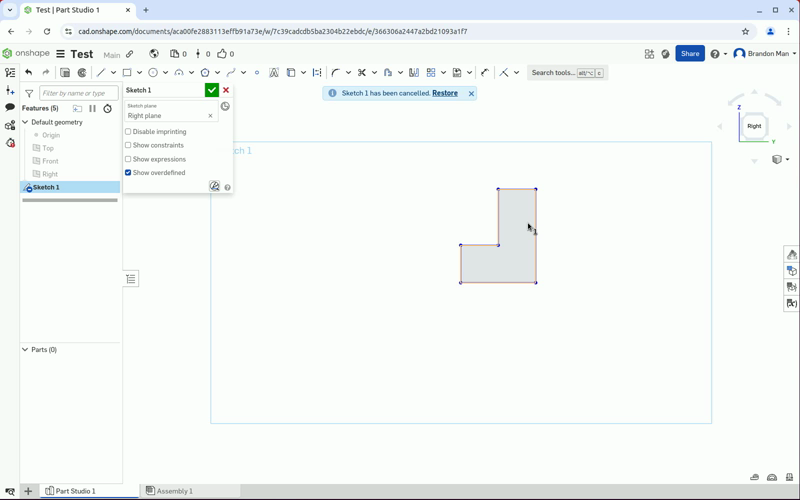
mouse_move(73, 352)
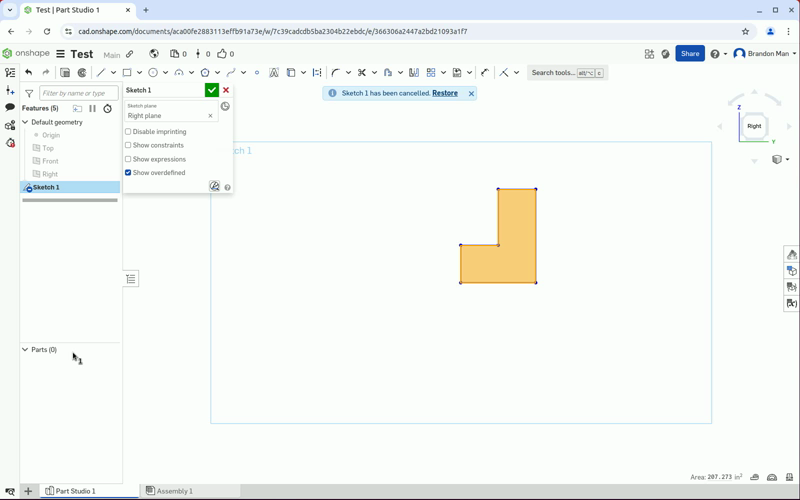
key(shift+y)
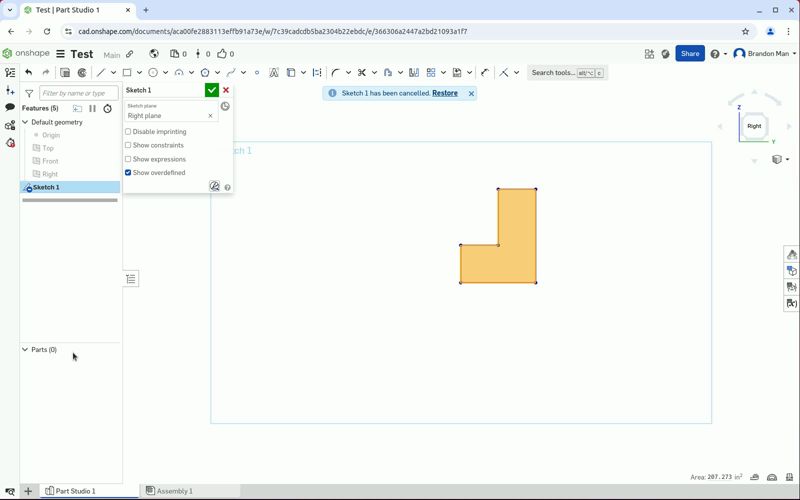
key(shift+e)
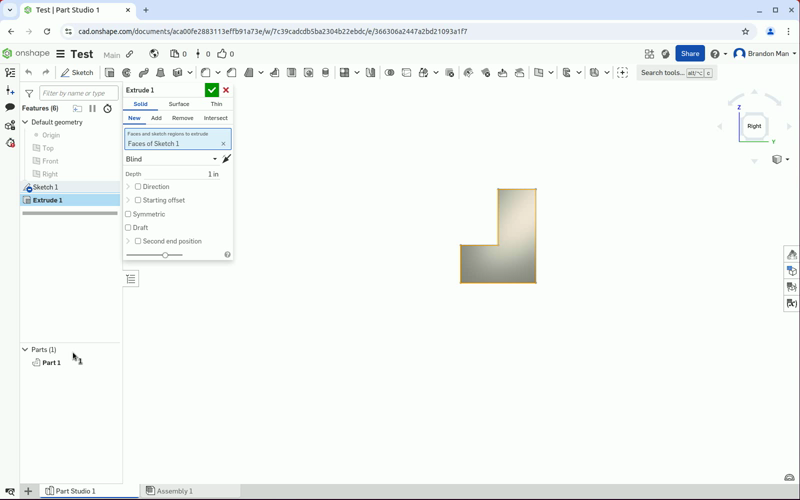
mouse_move(143, 106)
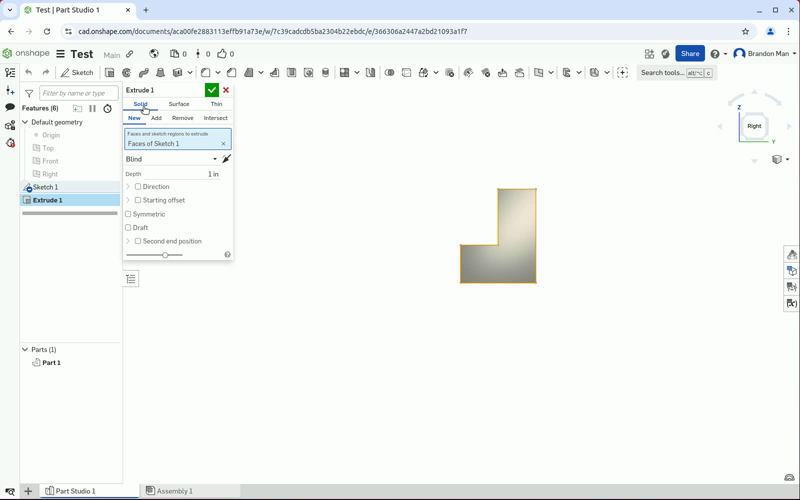
click(143, 106)
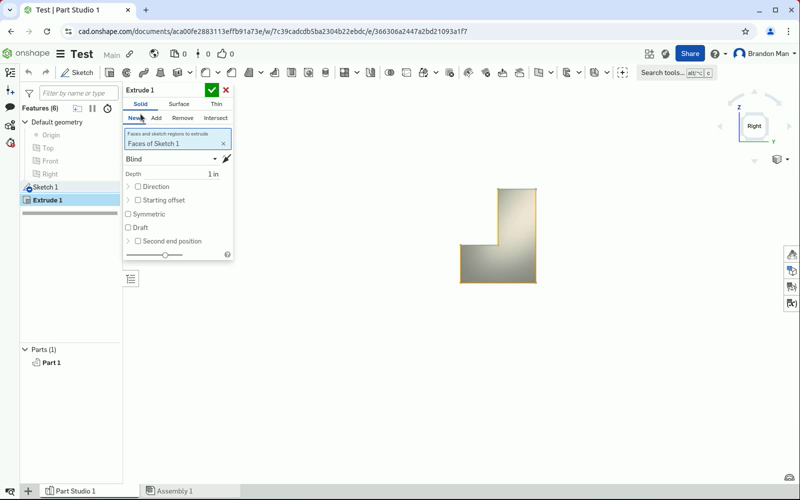
mouse_move(137, 120)
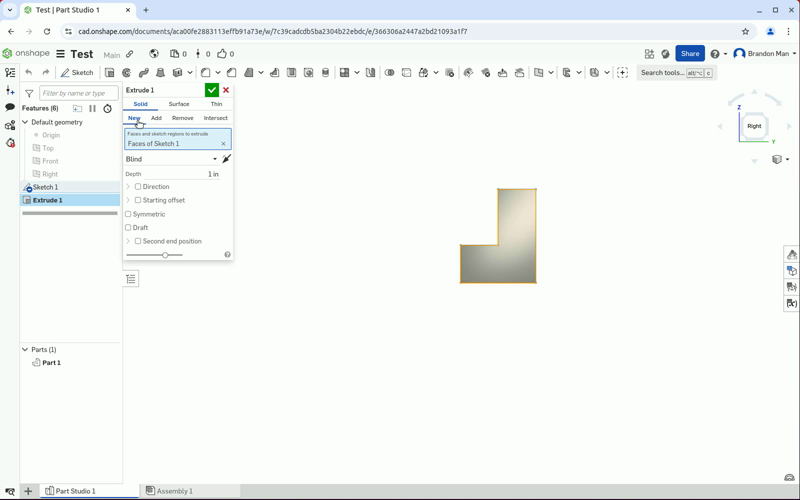
click(137, 120)
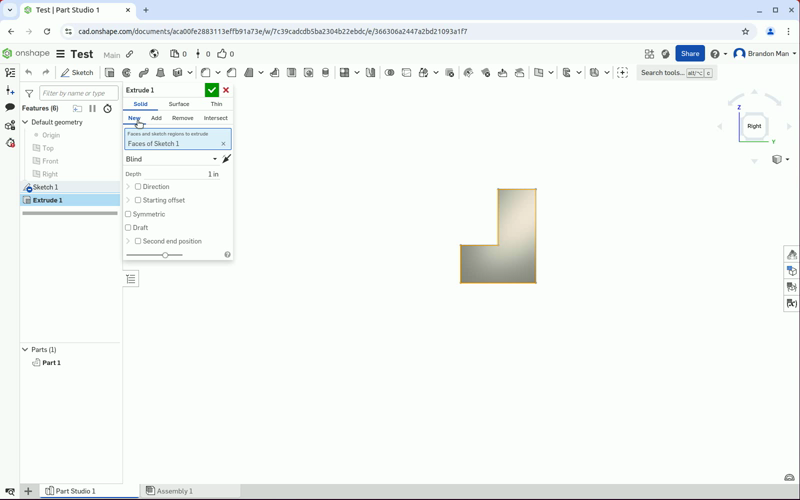
key(tab, 4)
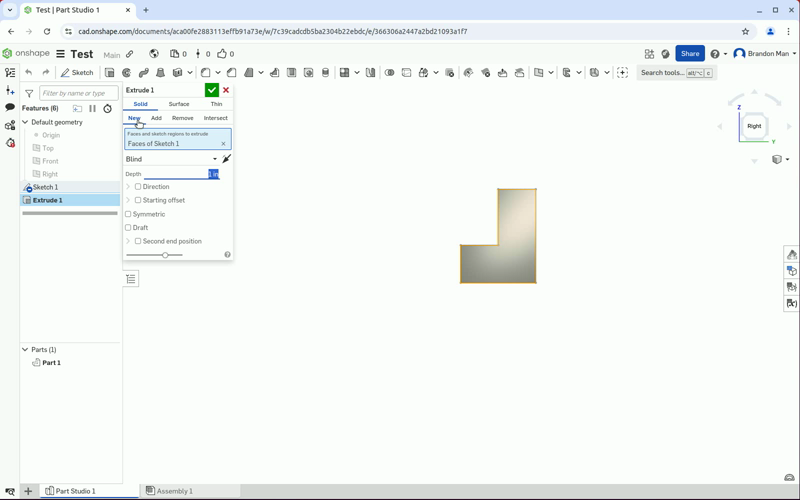
text(23.108)
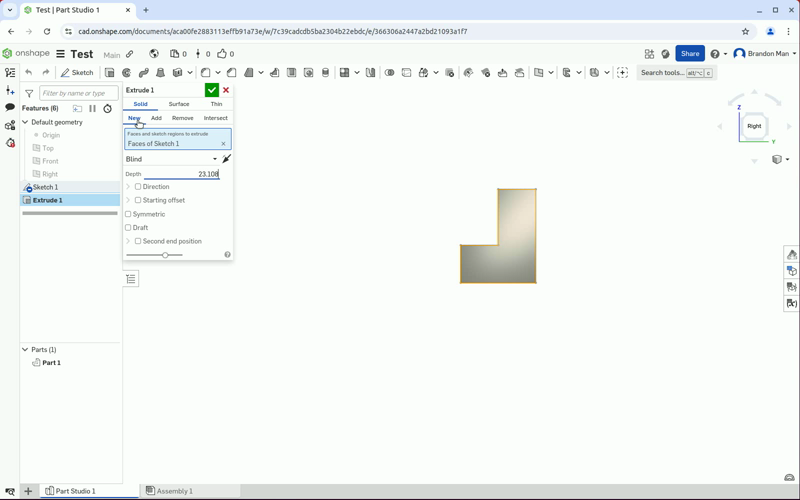
key(enter)
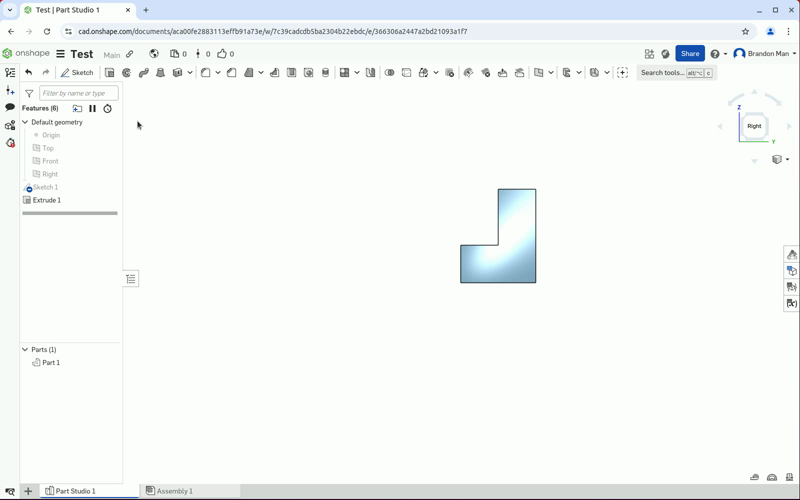
key(shift+h)
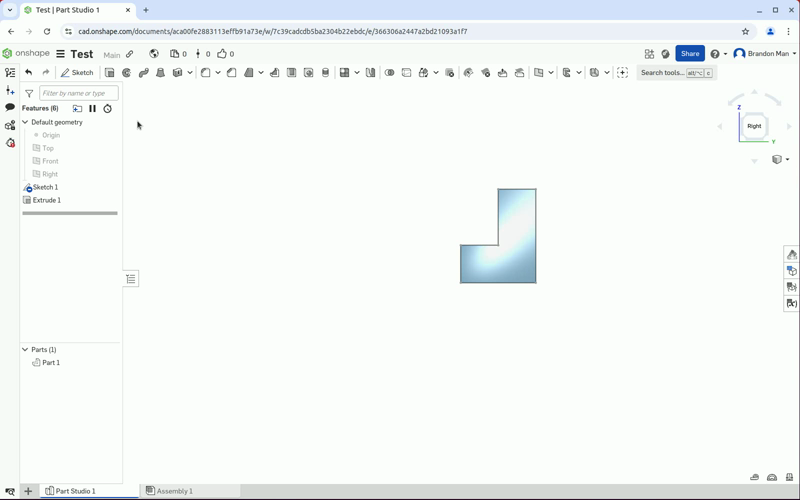
key(shift+h)
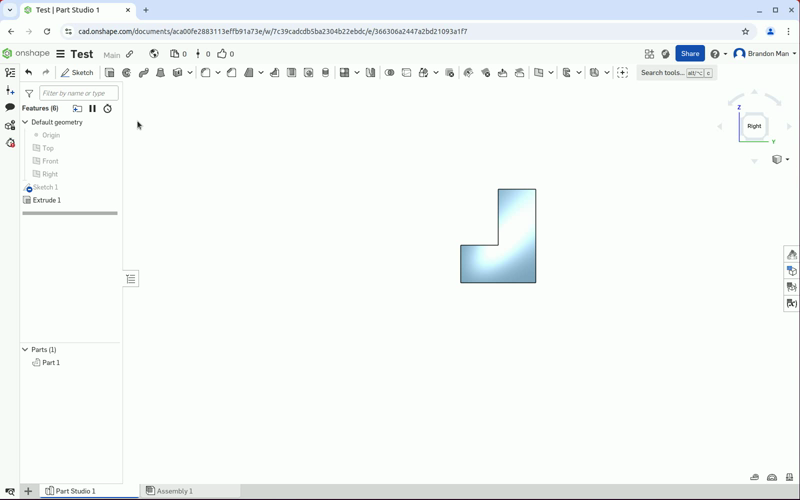
mouse_move(73, 189)
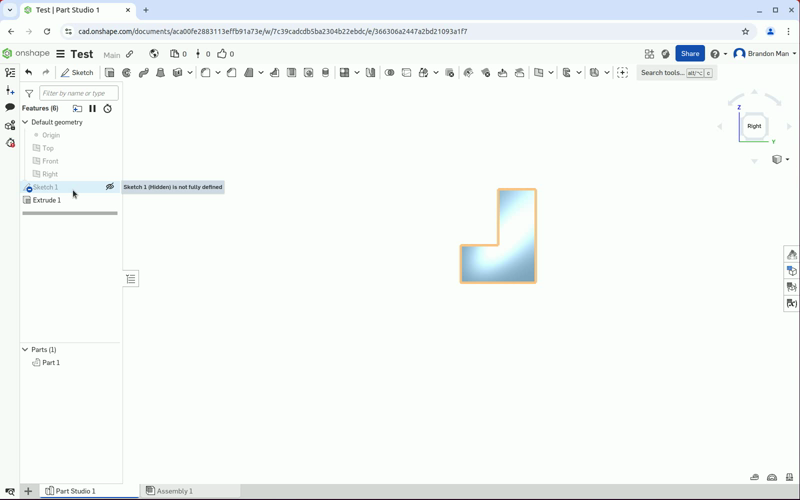
click(73, 189)
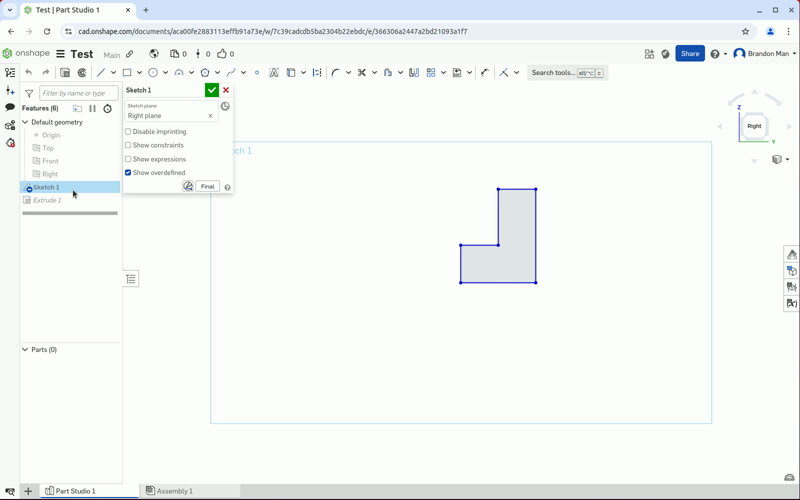
mouse_move(229, 92)
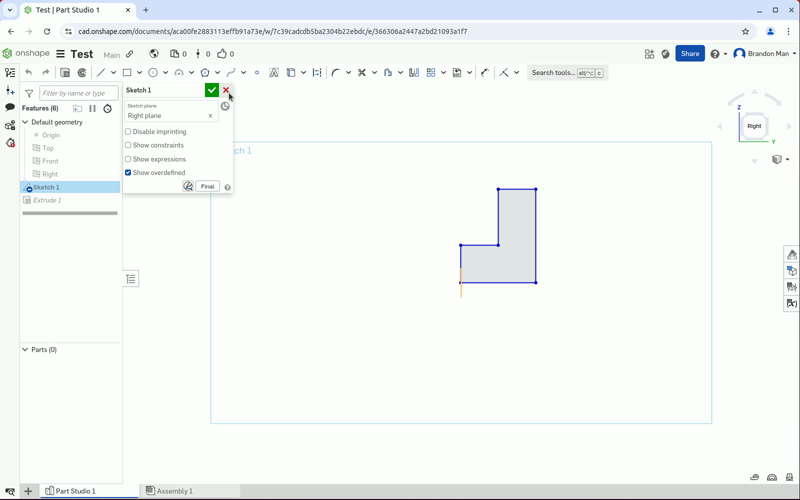
click(229, 92)
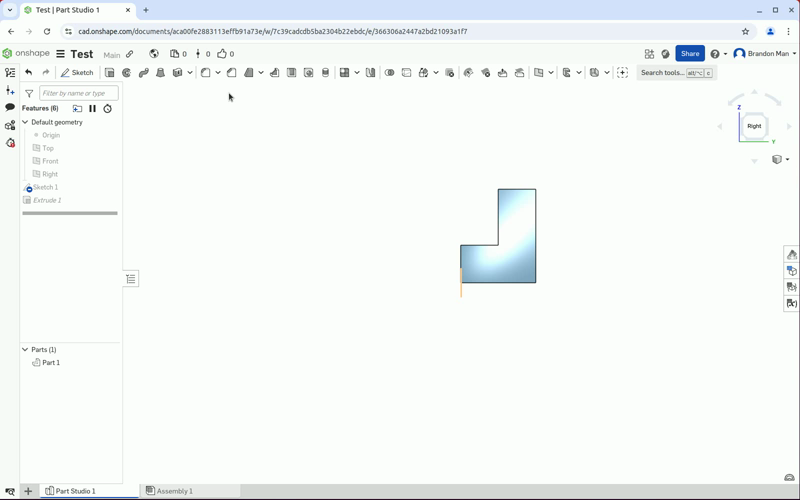
mouse_move(73, 352)
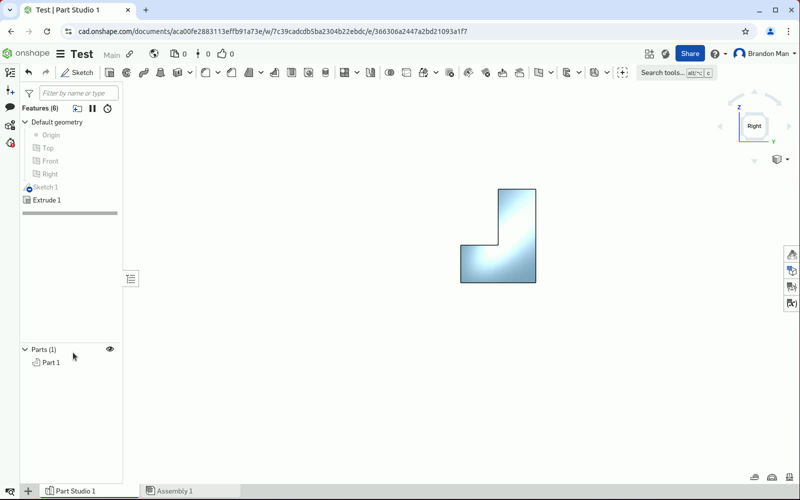
key(y)
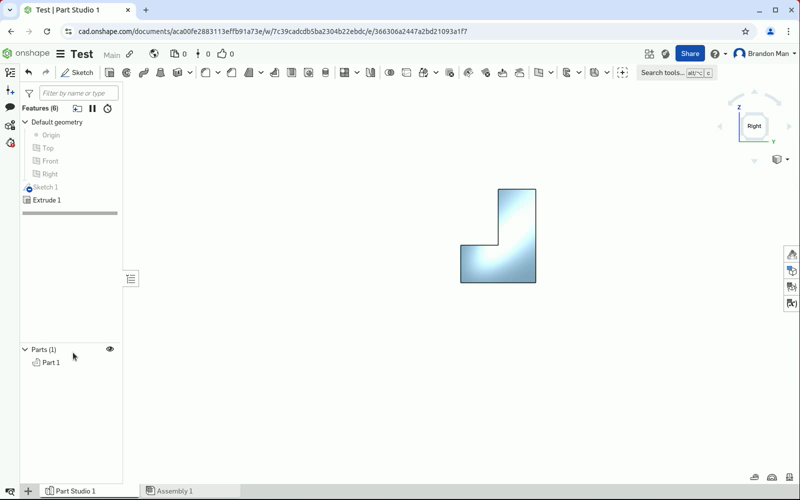
key(shift+p)
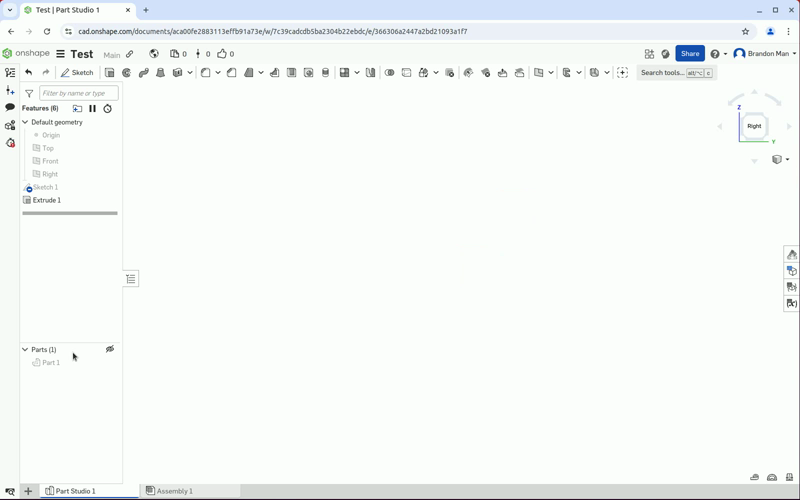
key(space)
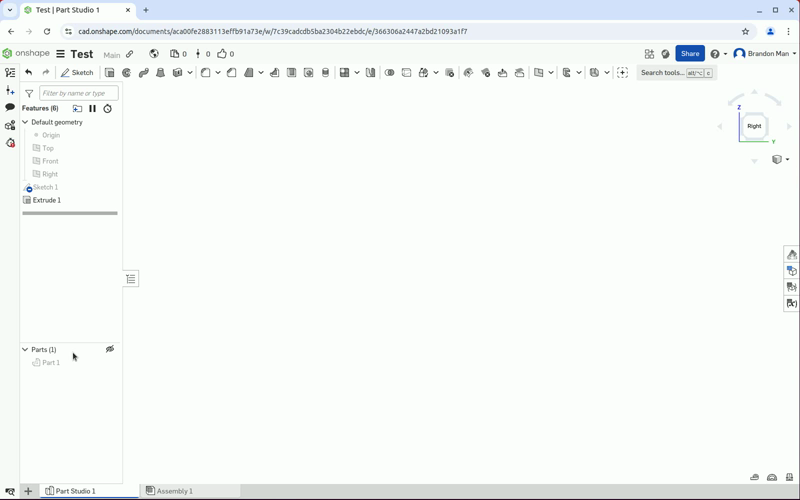
key_down(shift)
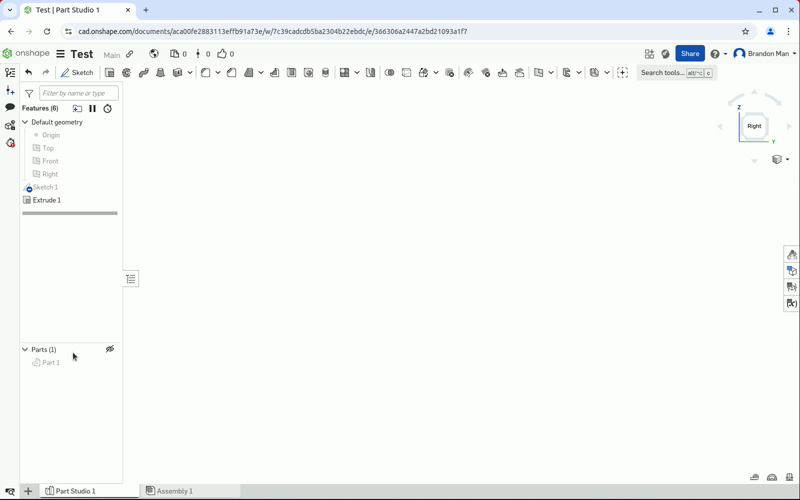
key(right)
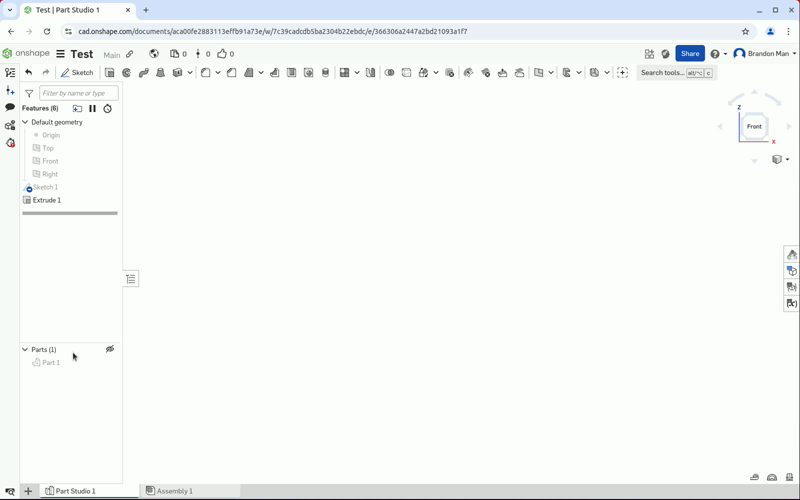
key_up(shift)
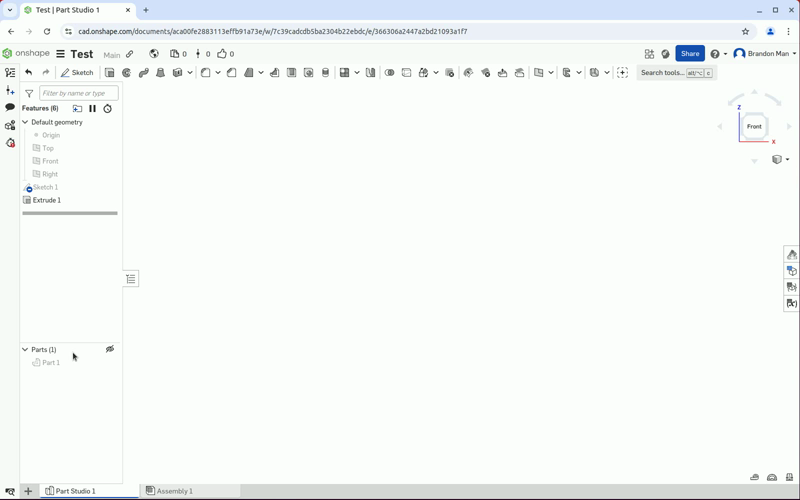
key(space)
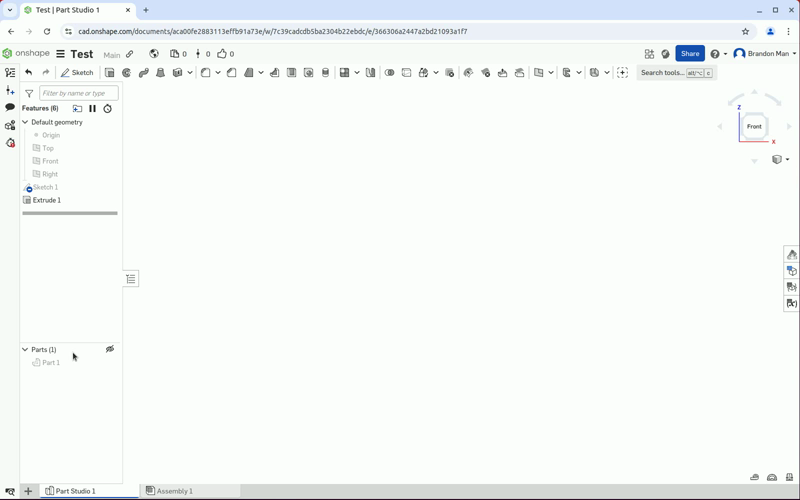
key_down(shift)
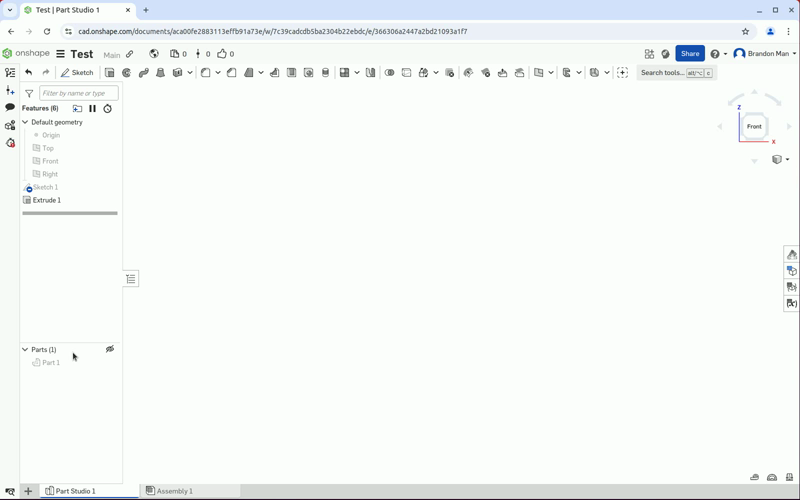
key(down)
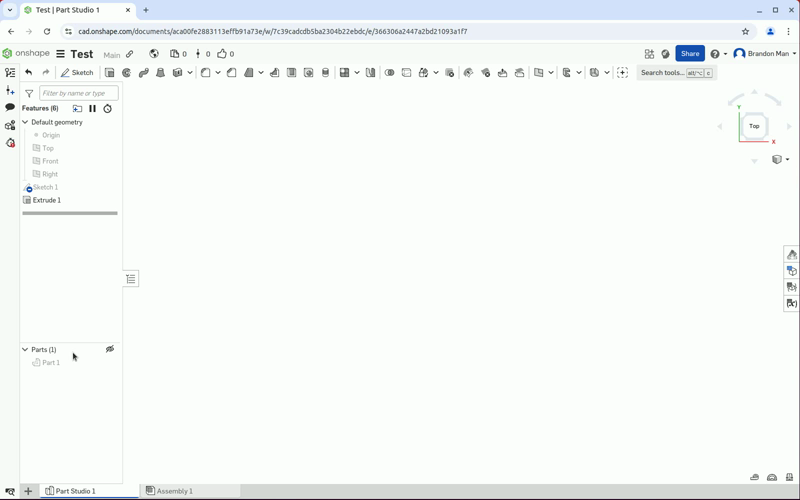
key_up(shift)
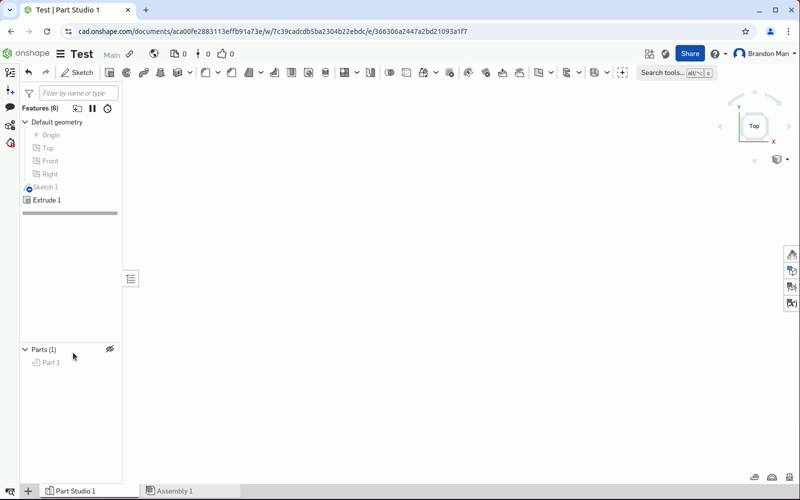
mouse_move(73, 352)
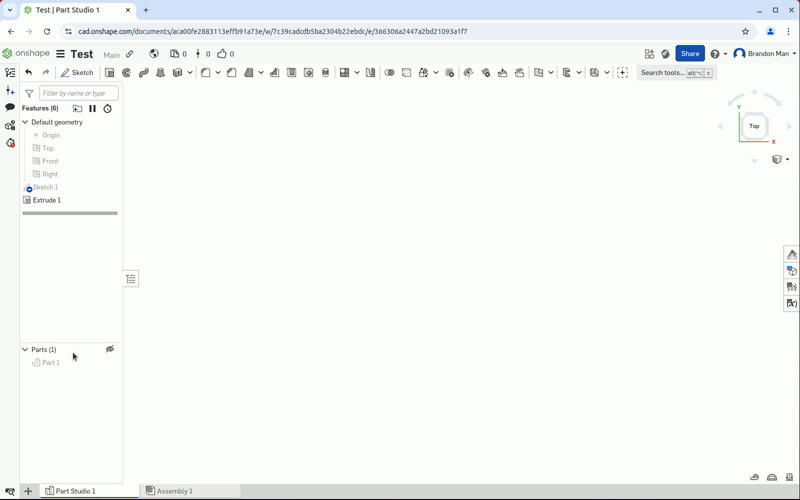
key(shift+y)
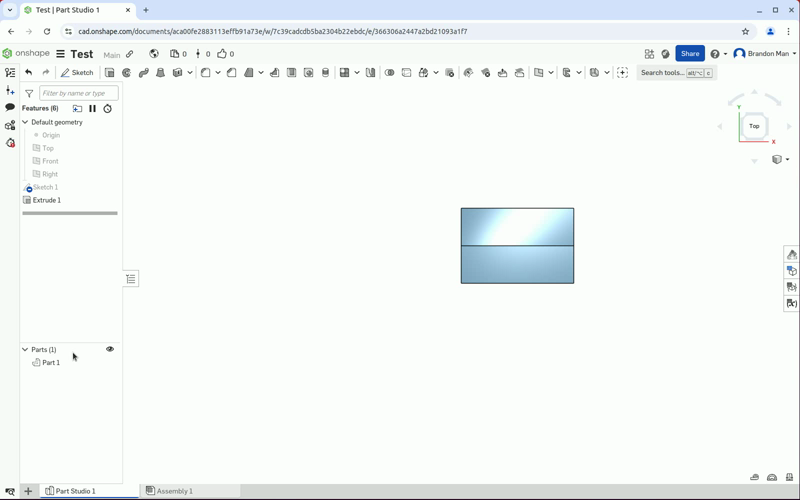
mouse_move(541, 75)
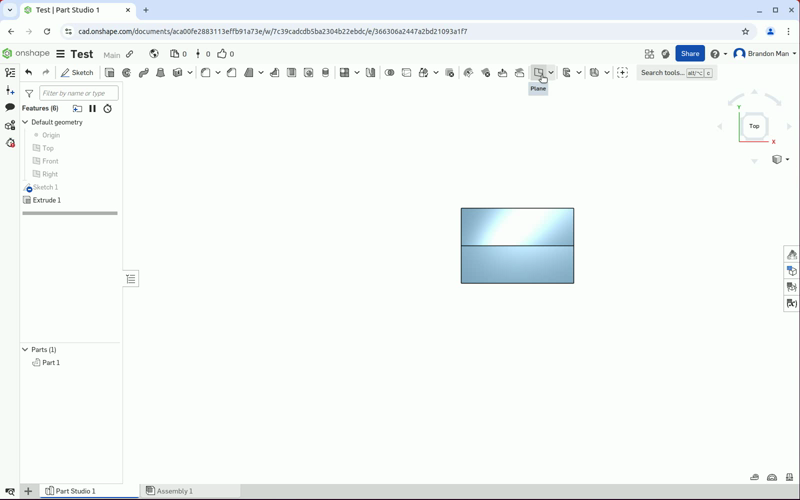
click(541, 75)
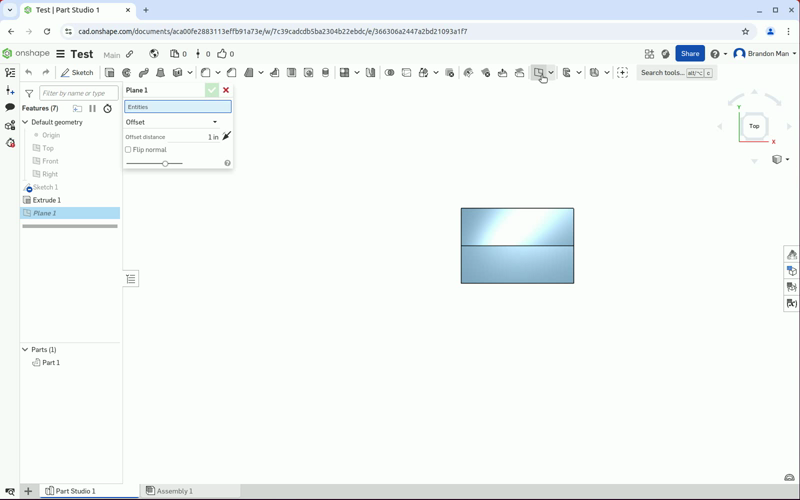
mouse_move(73, 150)
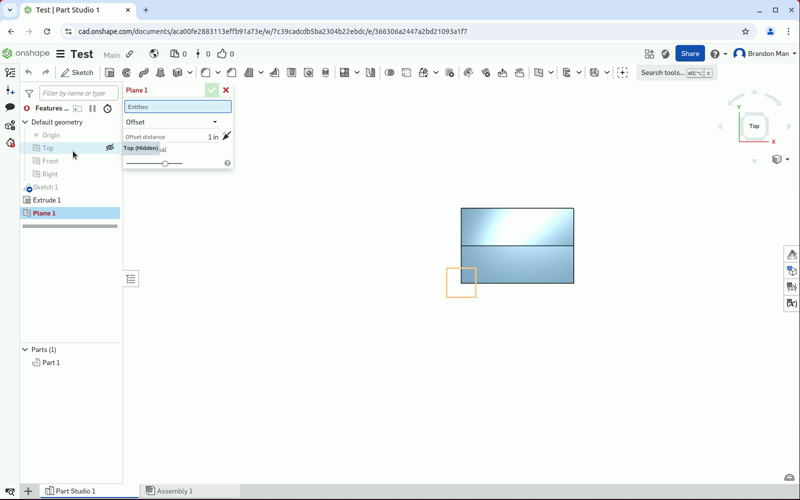
click(73, 150)
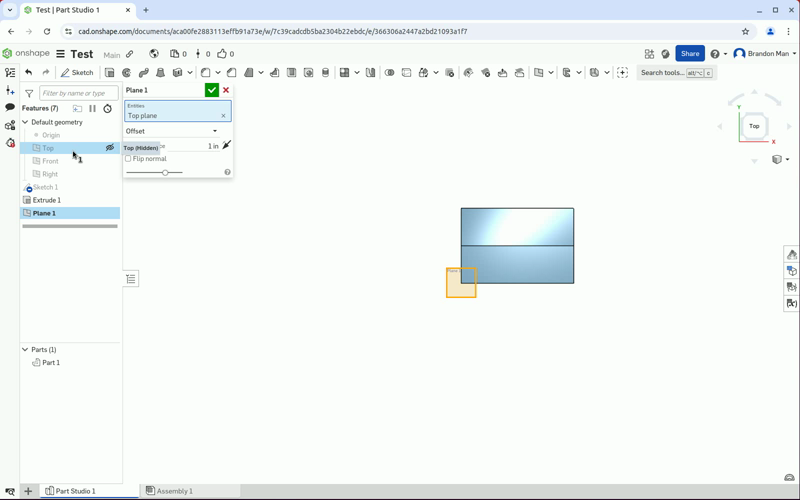
key(tab, 2)
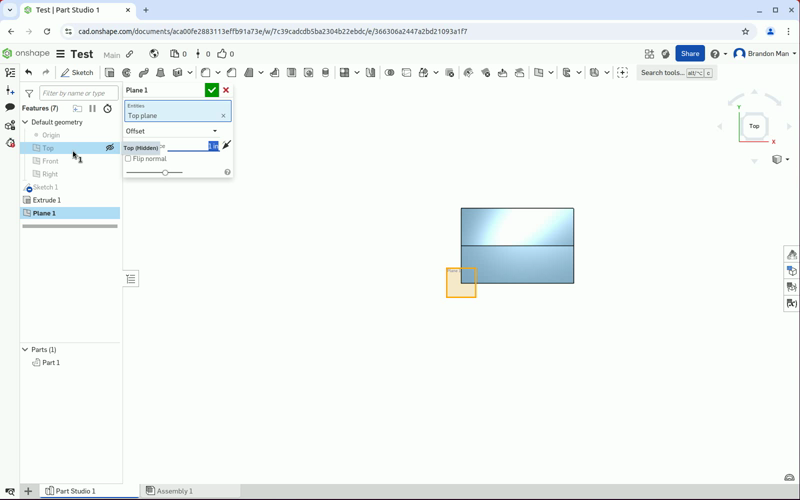
text(19.257)
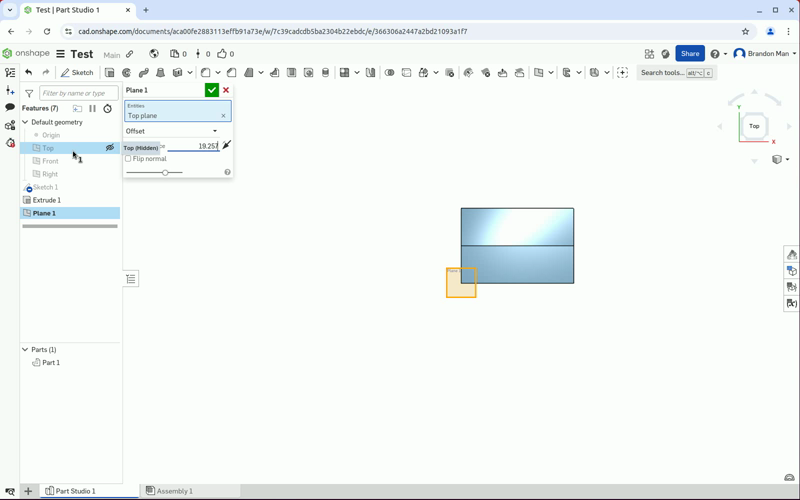
key(enter, 2)
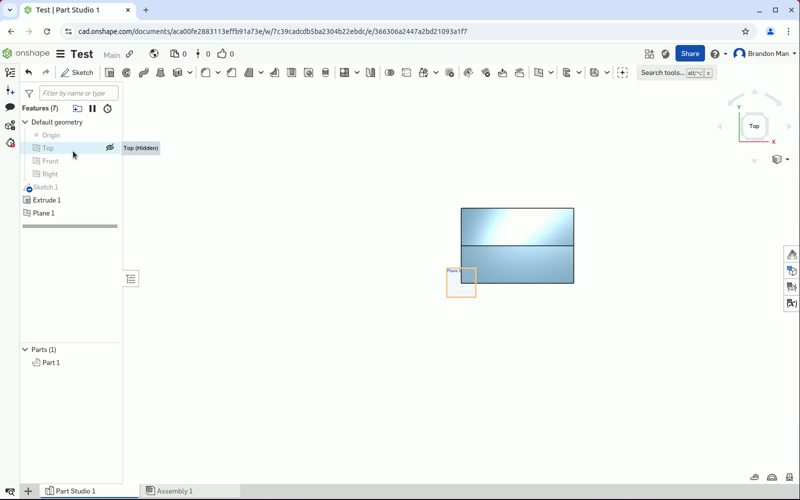
key(shift+s)
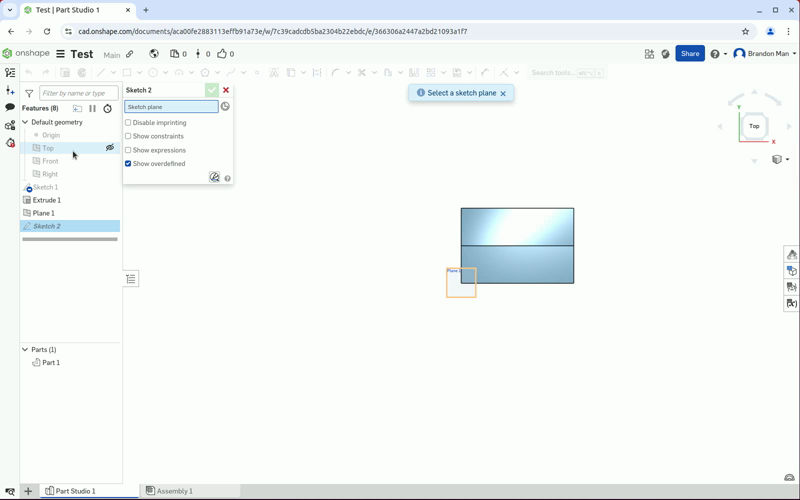
mouse_move(73, 215)
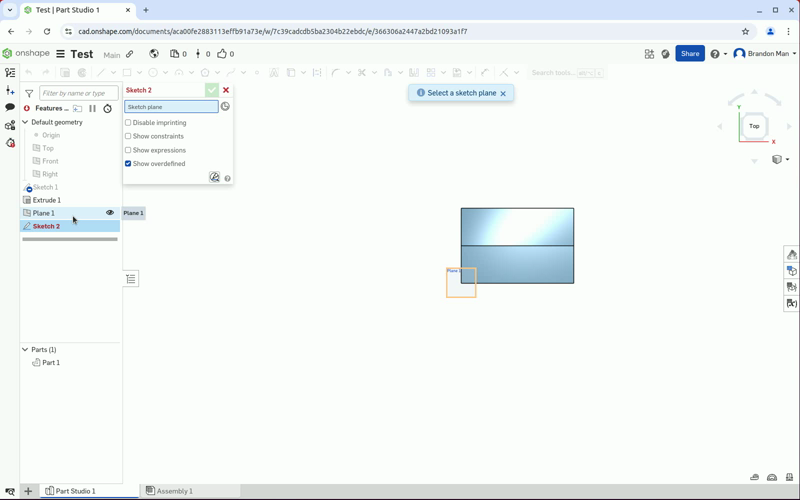
click(73, 215)
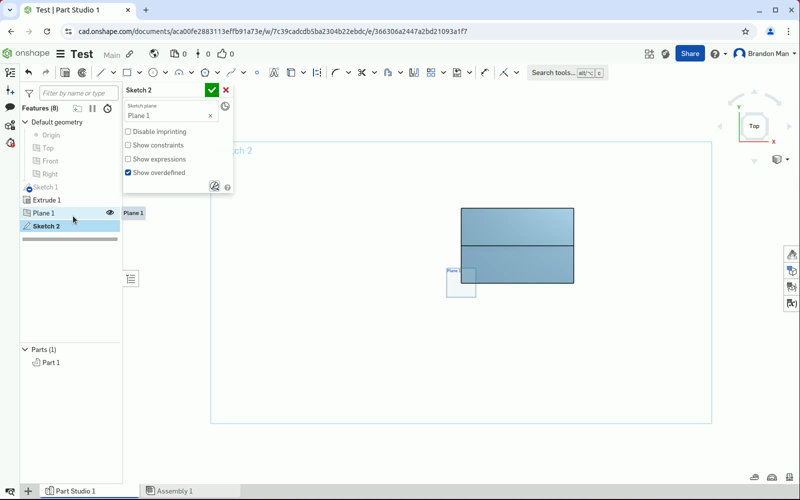
mouse_move(73, 352)
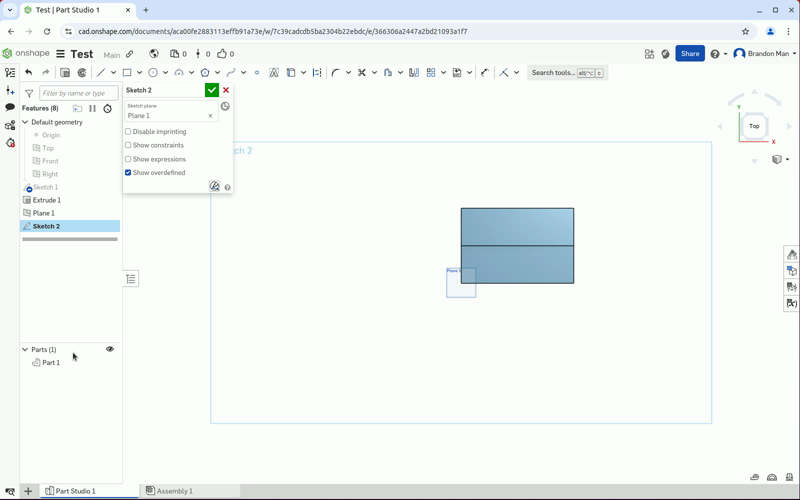
key(y)
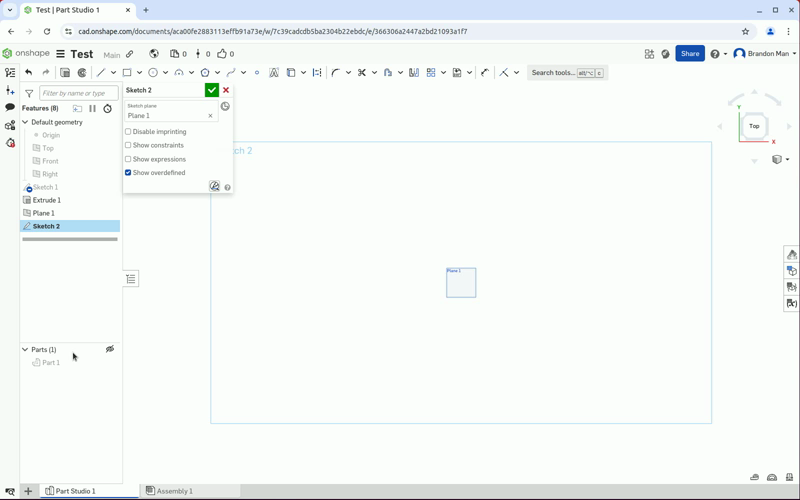
key(l)
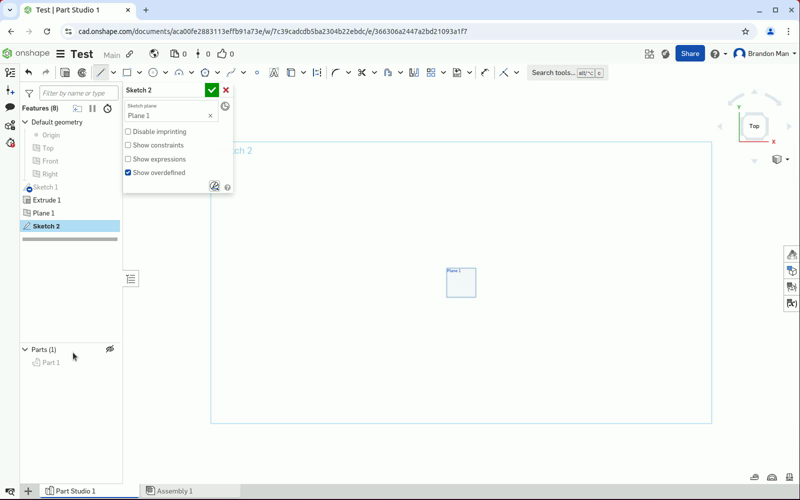
key_down(shift)
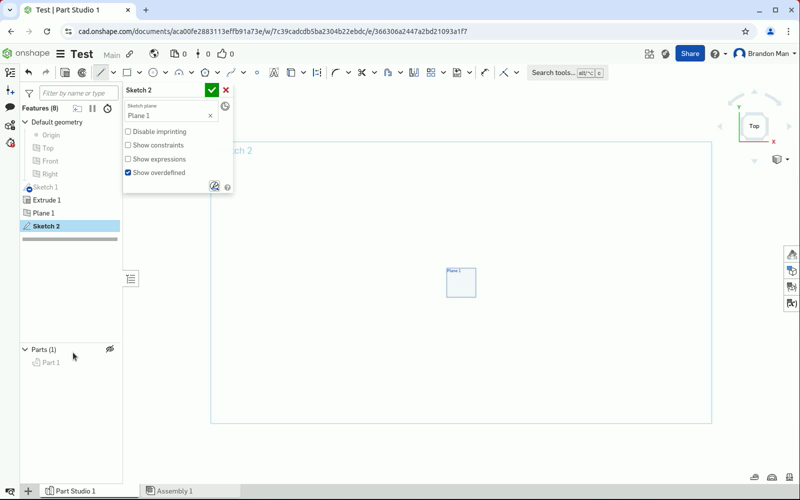
mouse_move(498, 245)
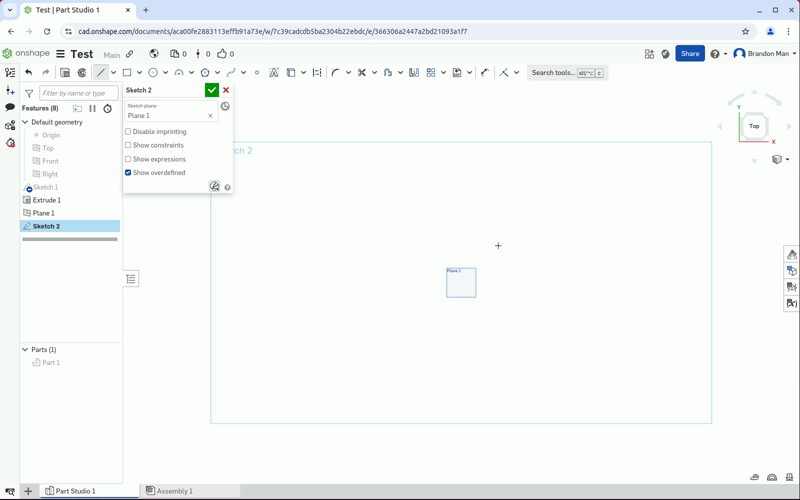
click(498, 245)
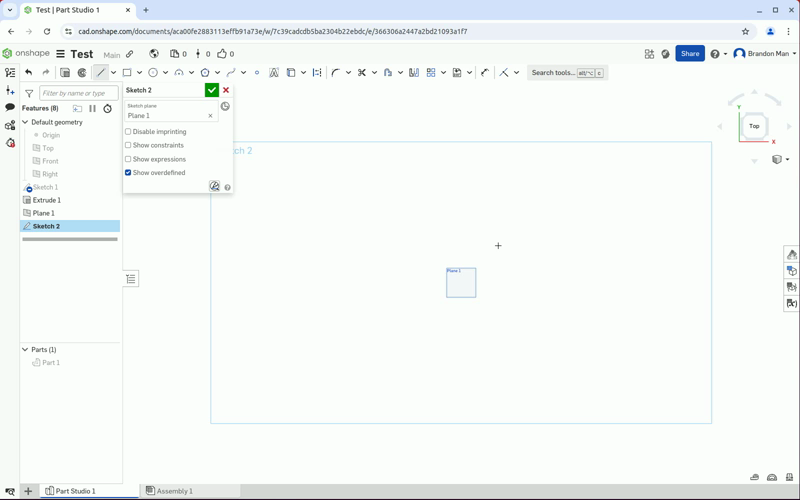
key_up(shift)
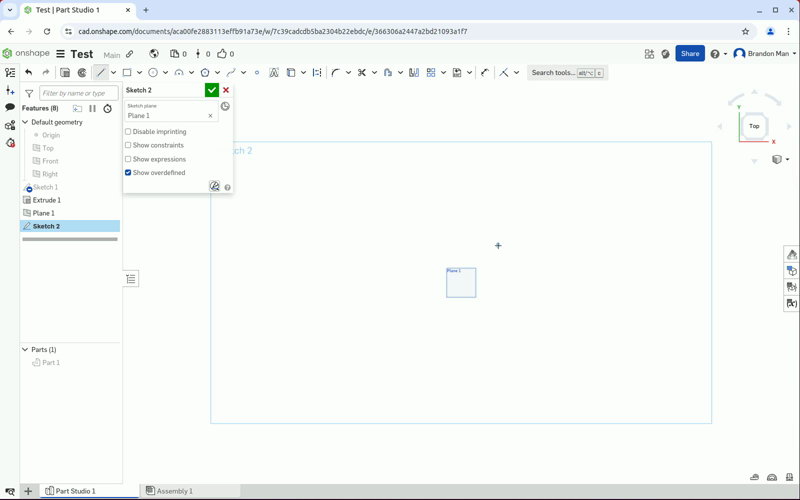
key_down(shift)
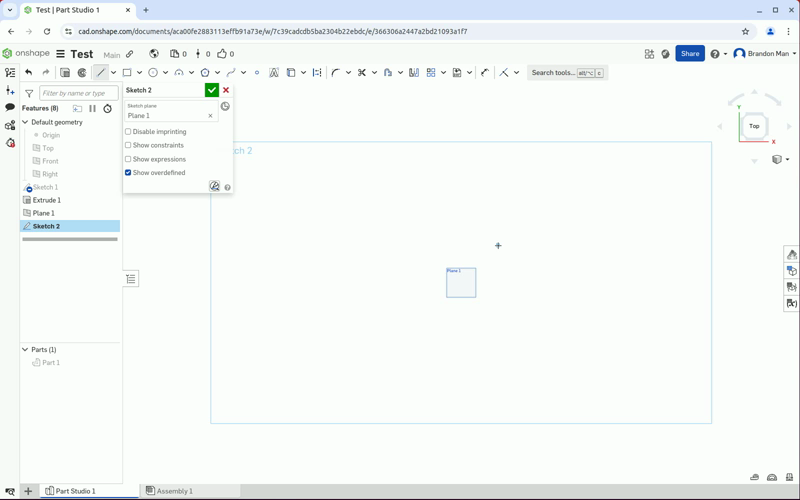
mouse_move(528, 245)
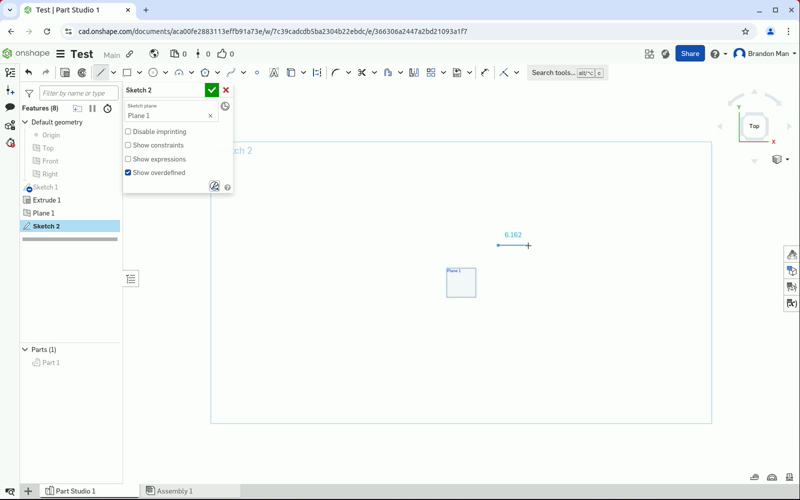
mouse_move(536, 245)
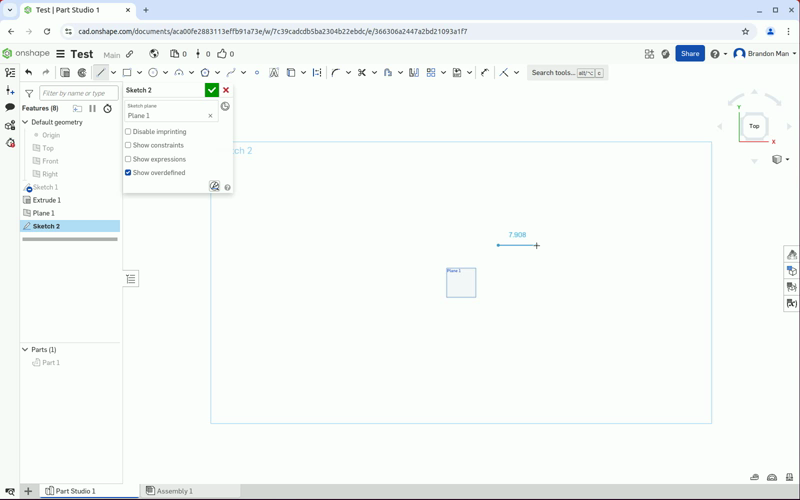
click(536, 245)
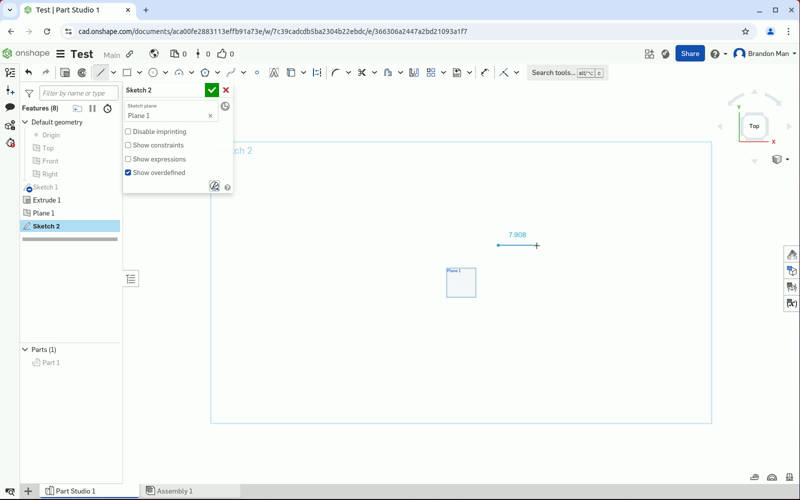
key_up(shift)
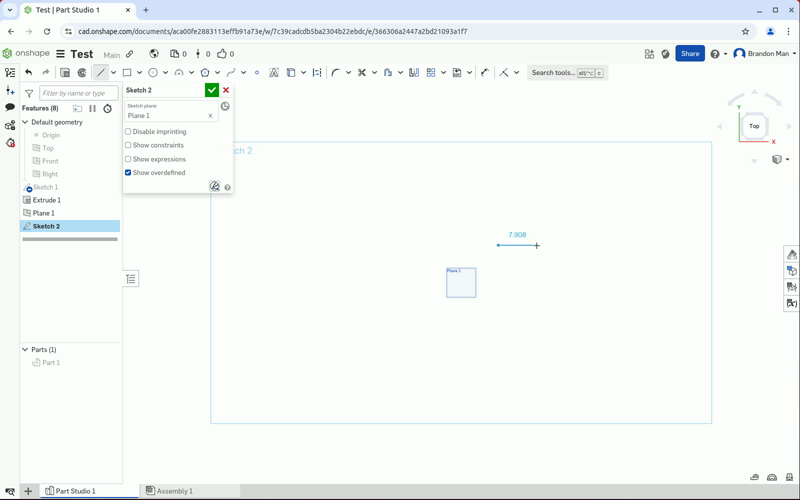
key_down(shift)
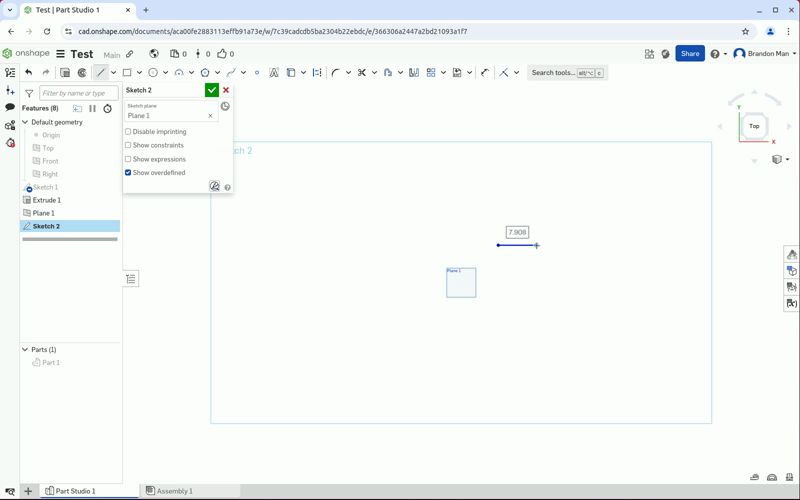
mouse_move(566, 245)
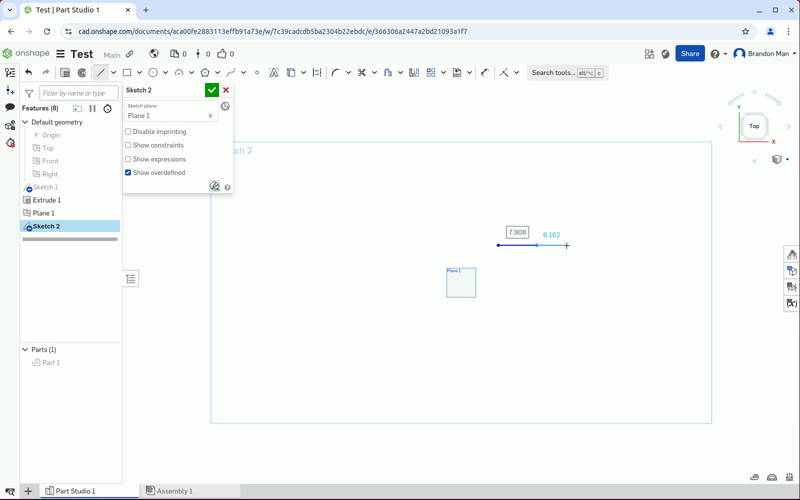
mouse_move(536, 207)
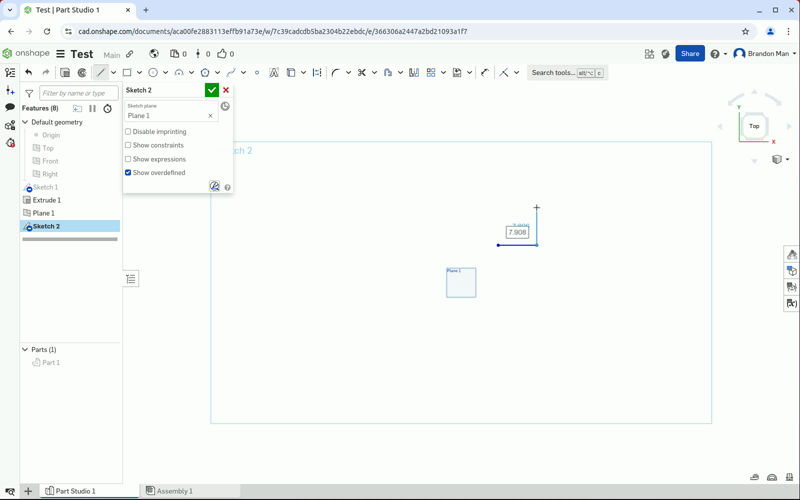
click(536, 207)
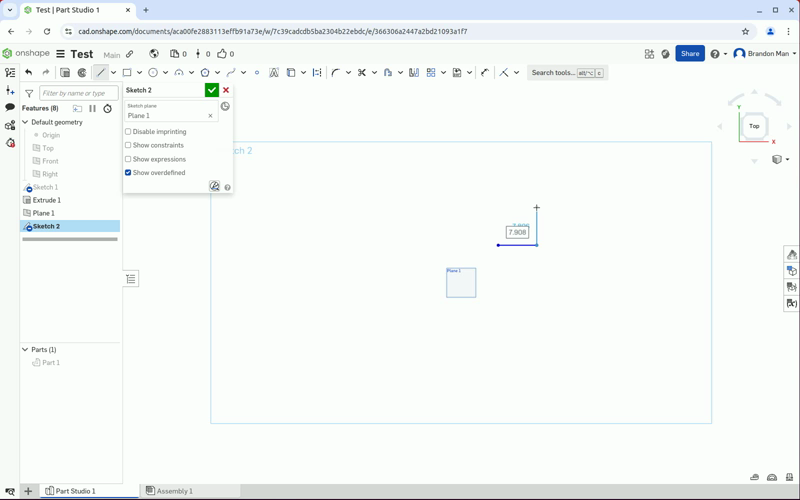
key_up(shift)
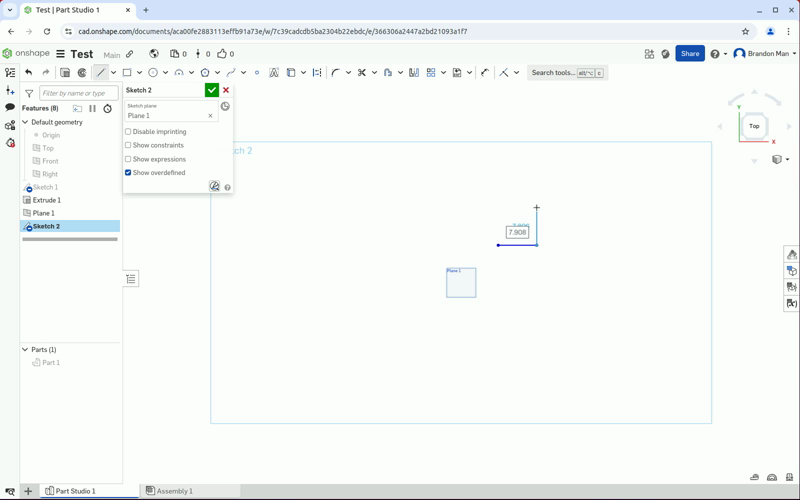
key_down(shift)
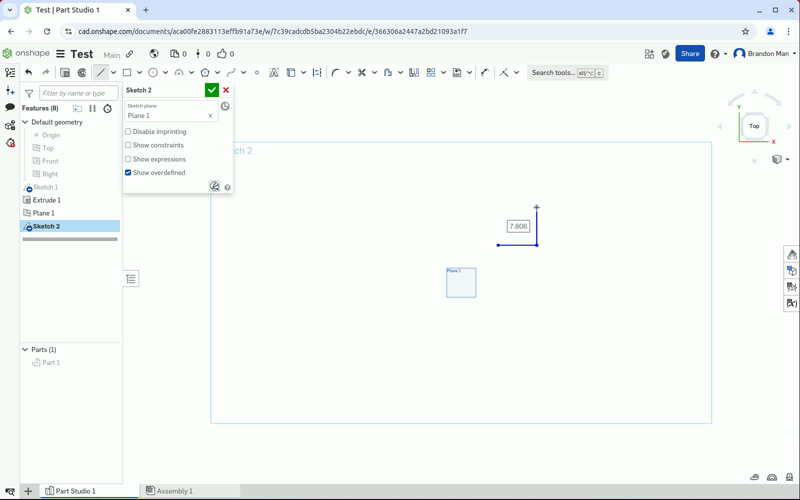
mouse_move(566, 207)
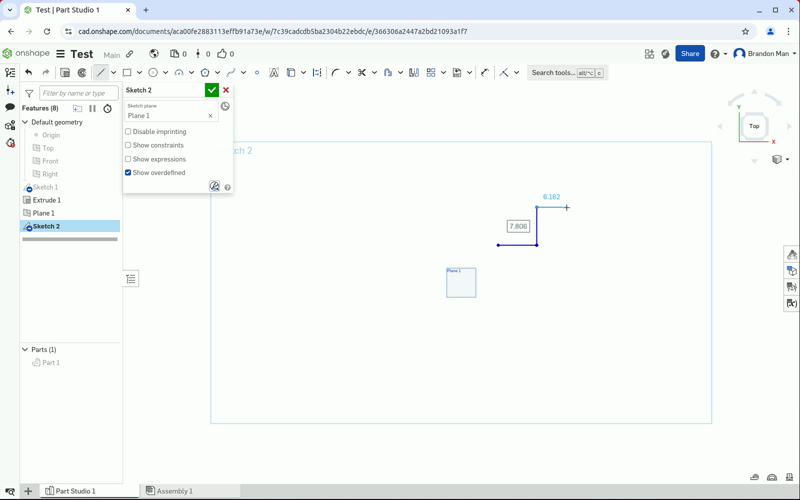
mouse_move(498, 207)
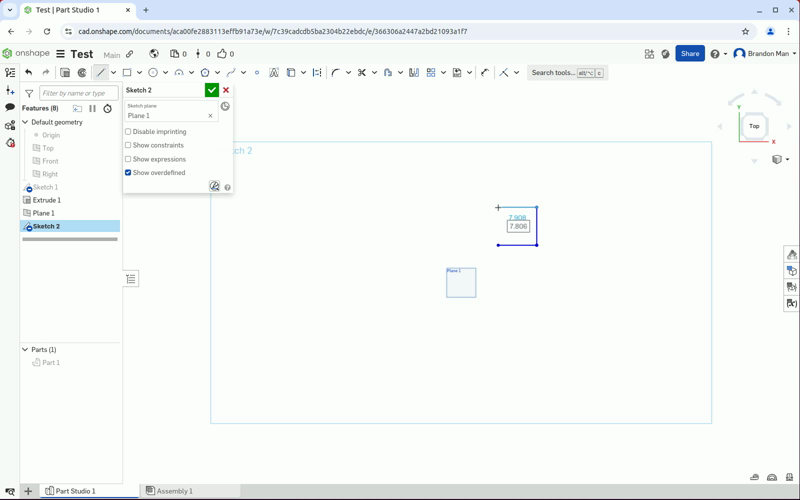
click(498, 207)
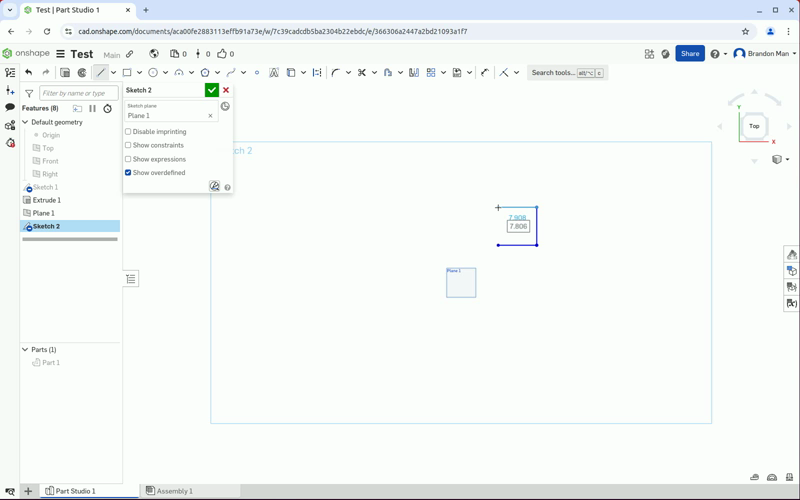
key_up(shift)
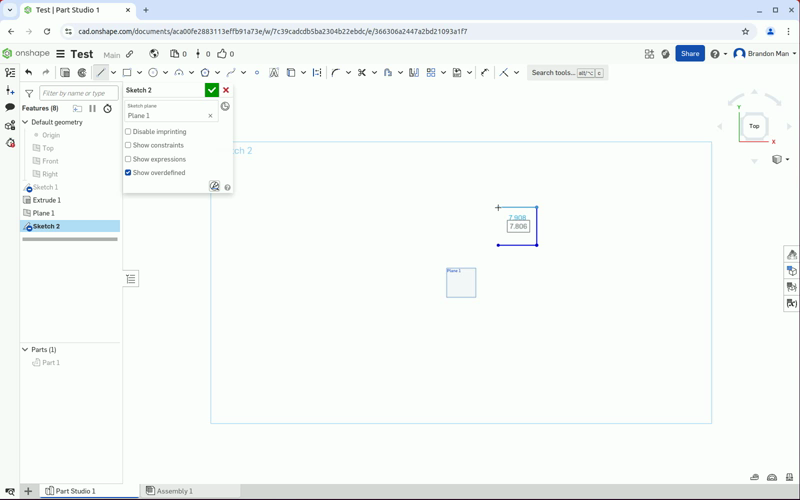
mouse_move(528, 207)
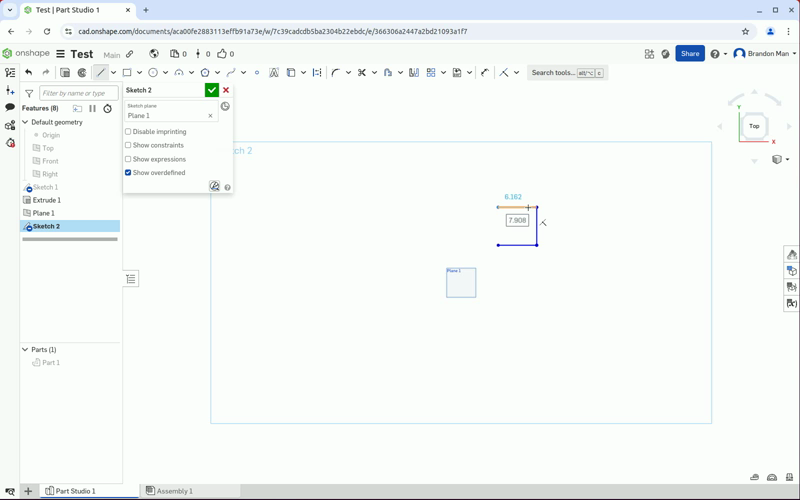
key_down(shift)
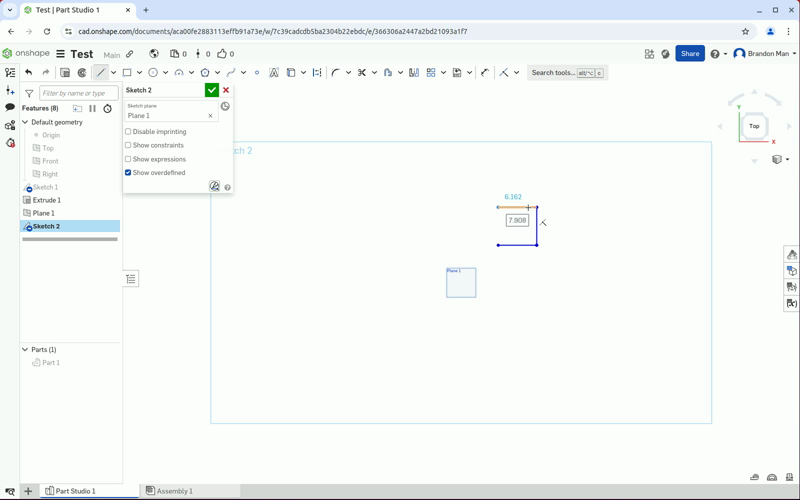
mouse_move(498, 245)
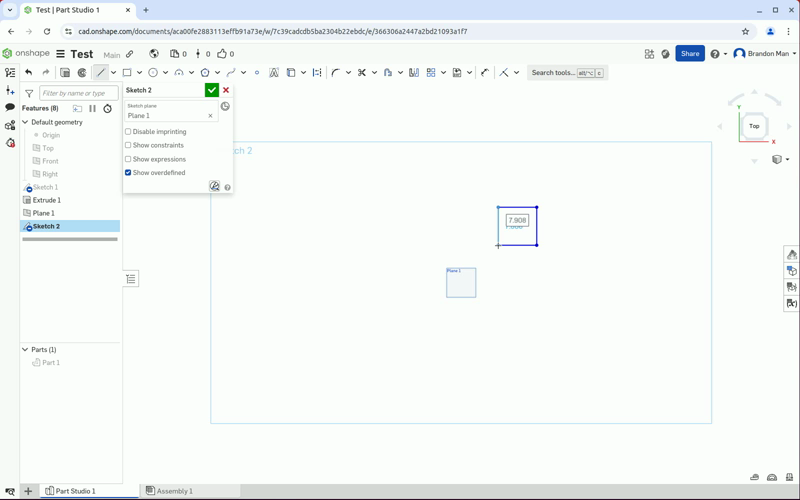
key_up(shift)
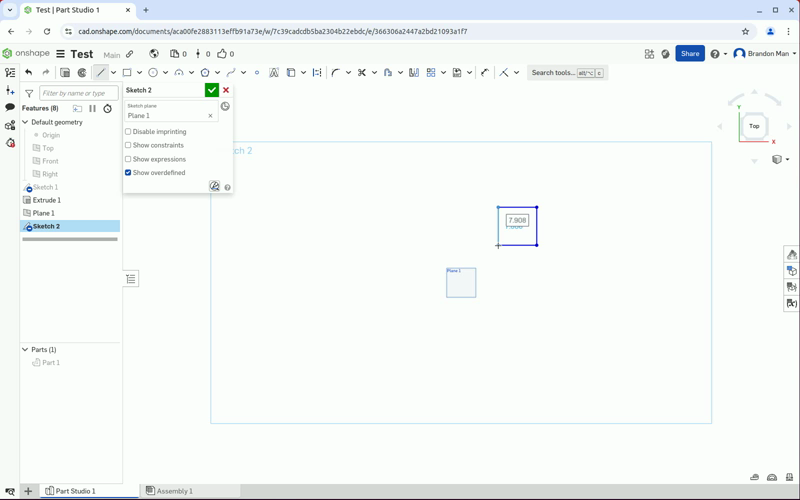
click(498, 245)
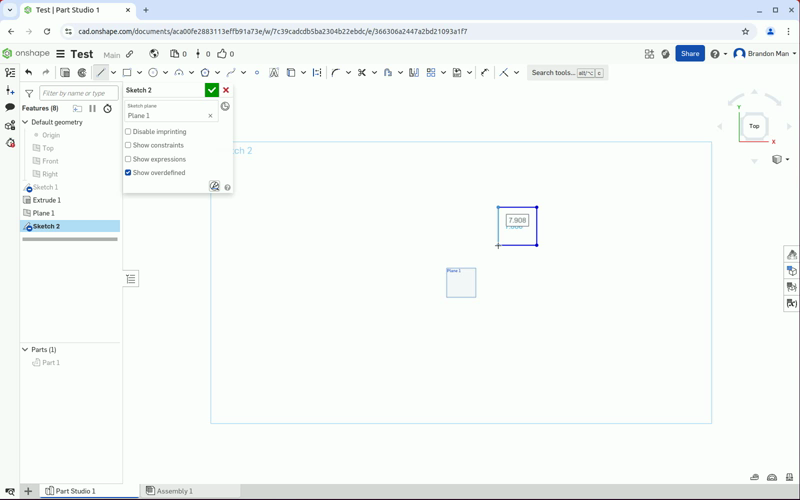
key(esc)
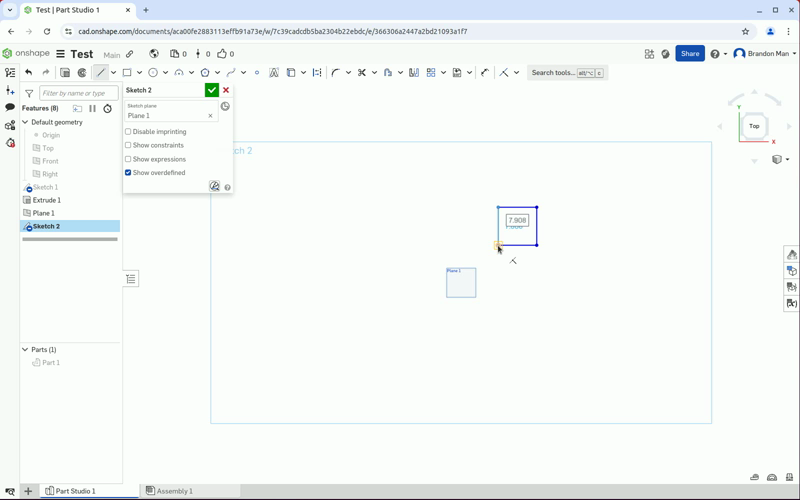
mouse_move(525, 222)
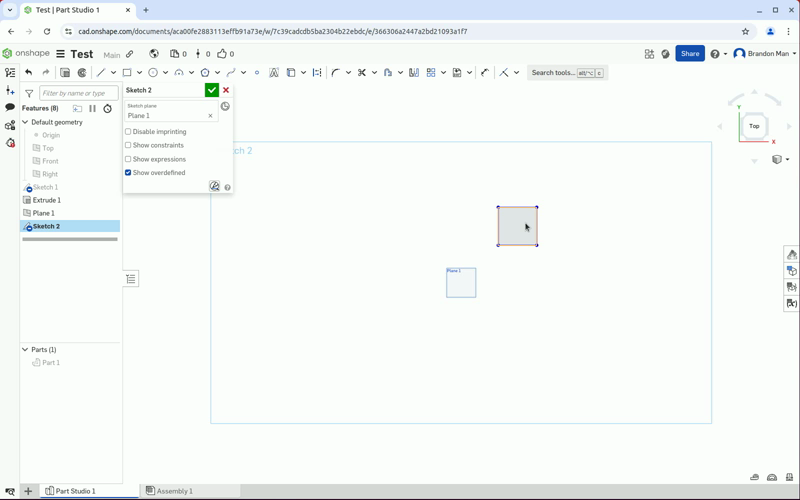
scroll(6)
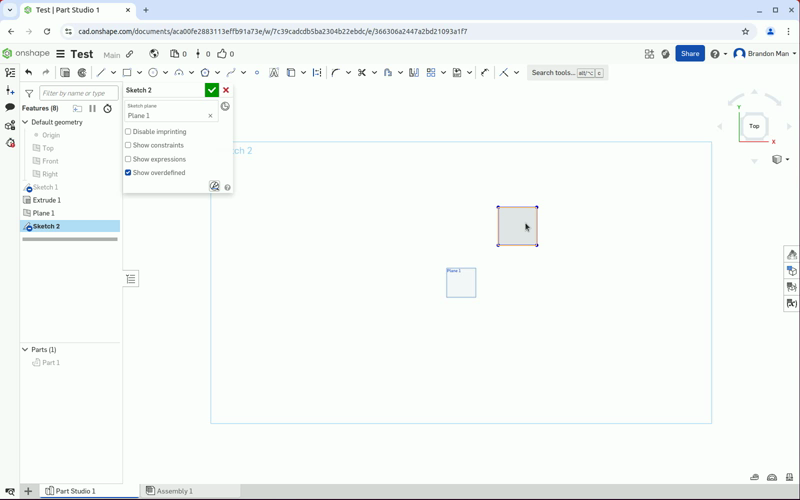
scroll(6)
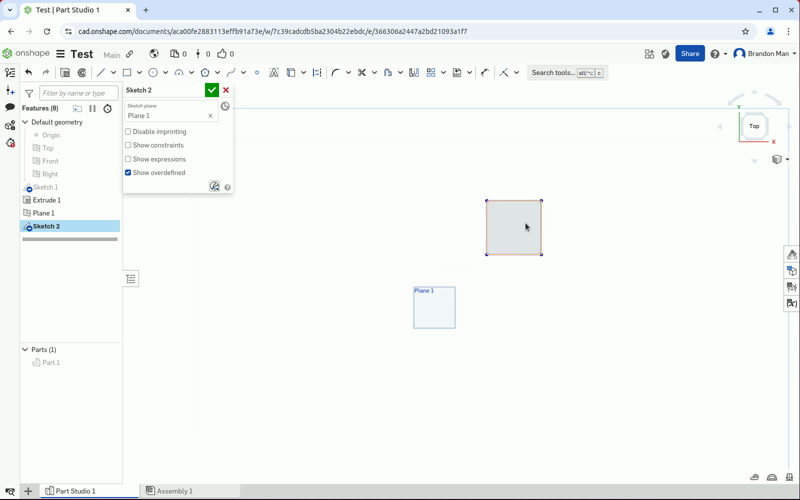
scroll(6)
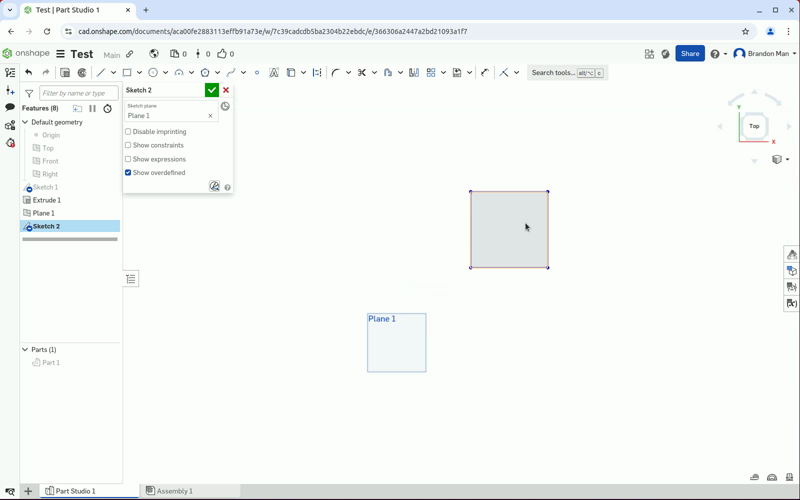
scroll(6)
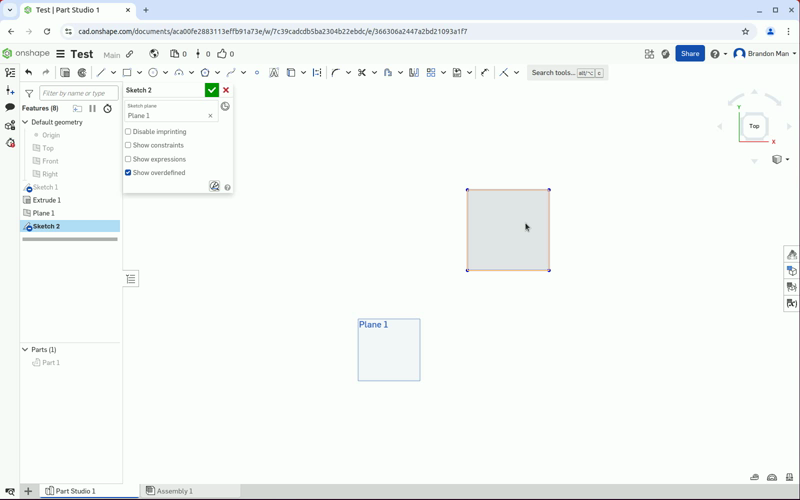
scroll(6)
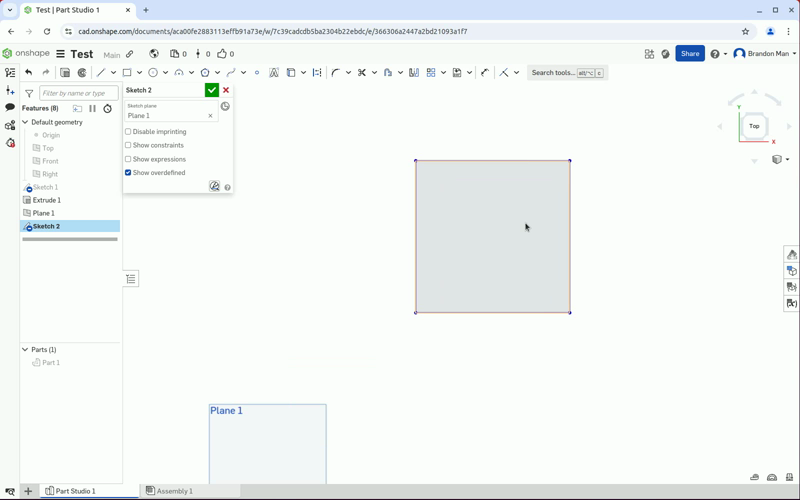
scroll(6)
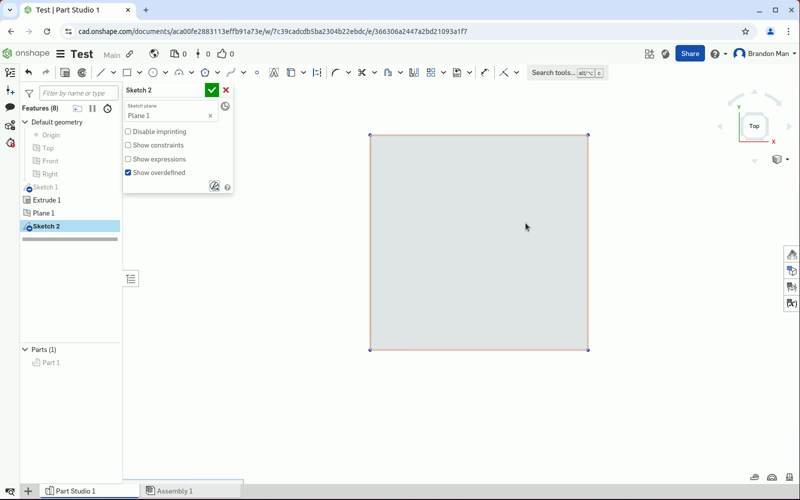
scroll(6)
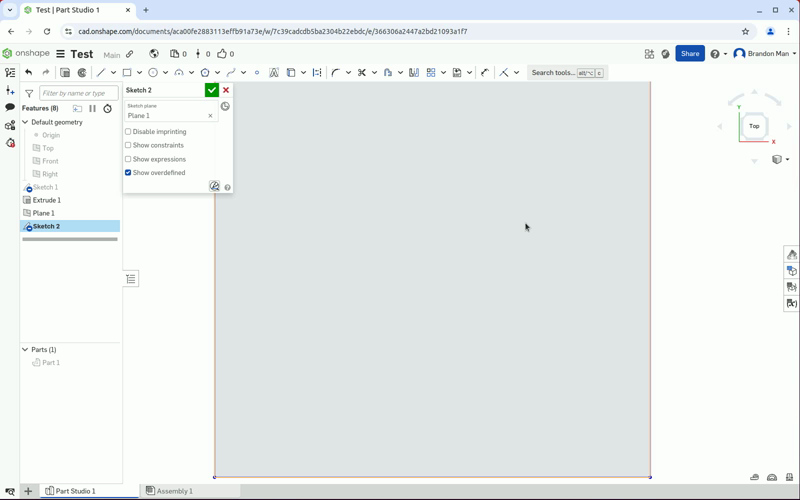
click(525, 222)
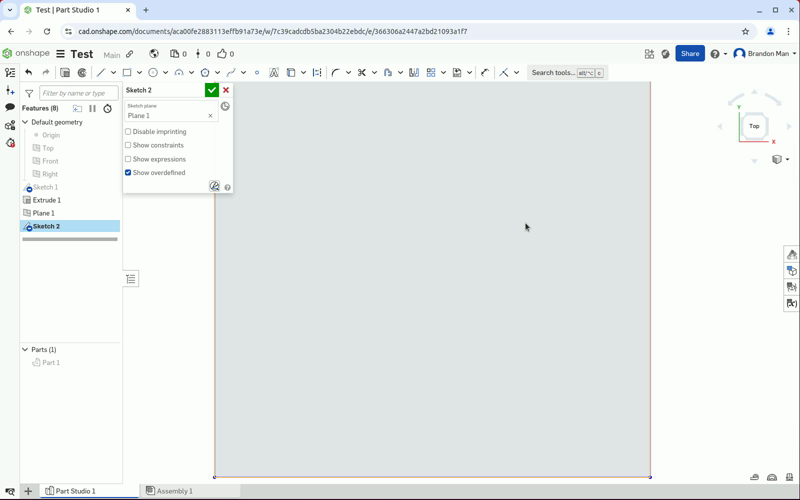
scroll(-6)
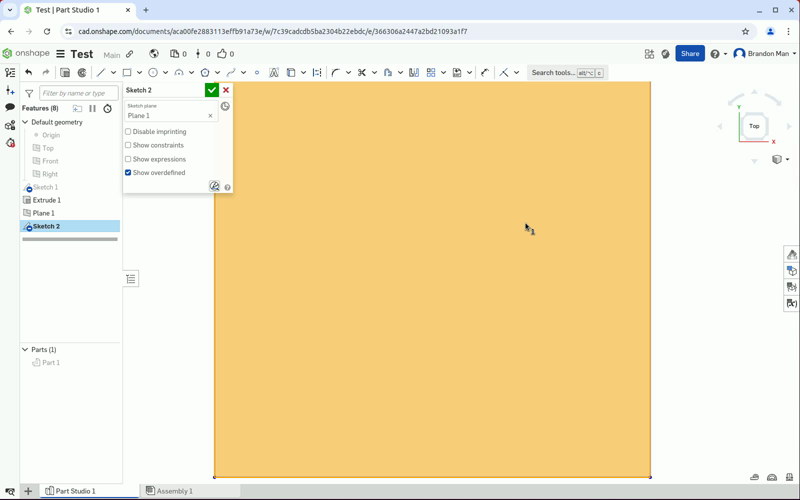
scroll(-6)
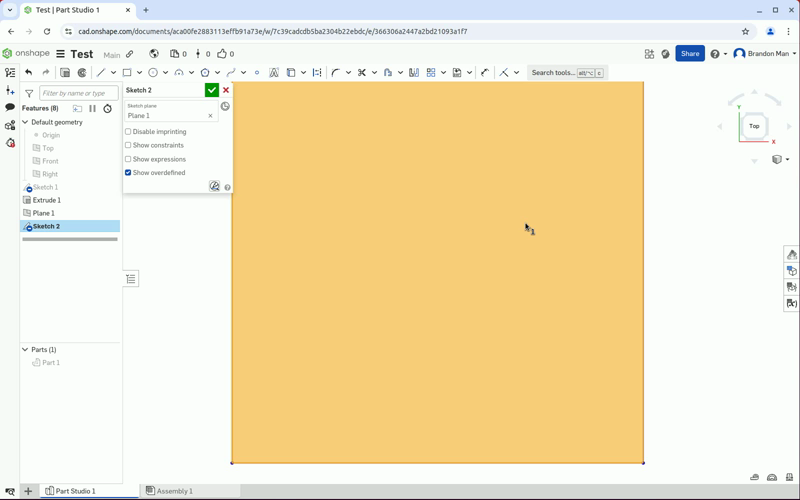
scroll(-6)
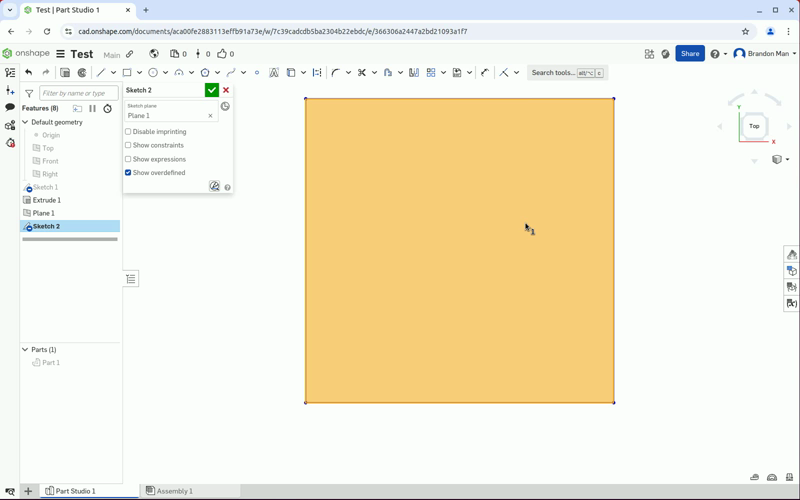
scroll(-6)
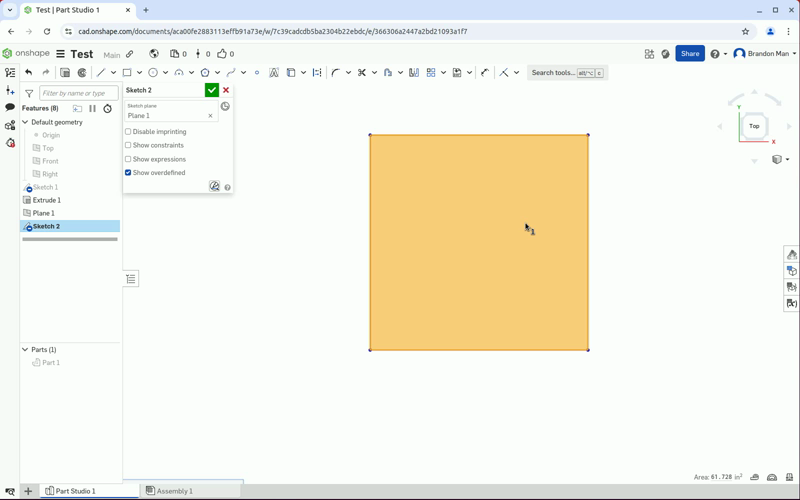
scroll(-6)
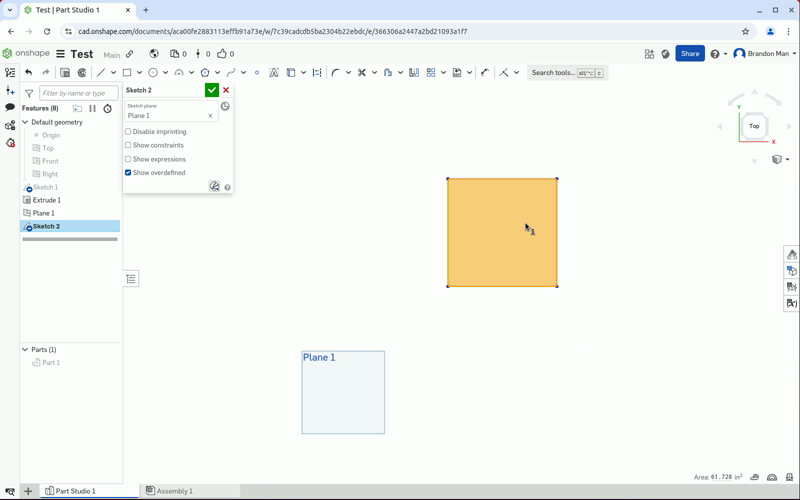
scroll(-6)
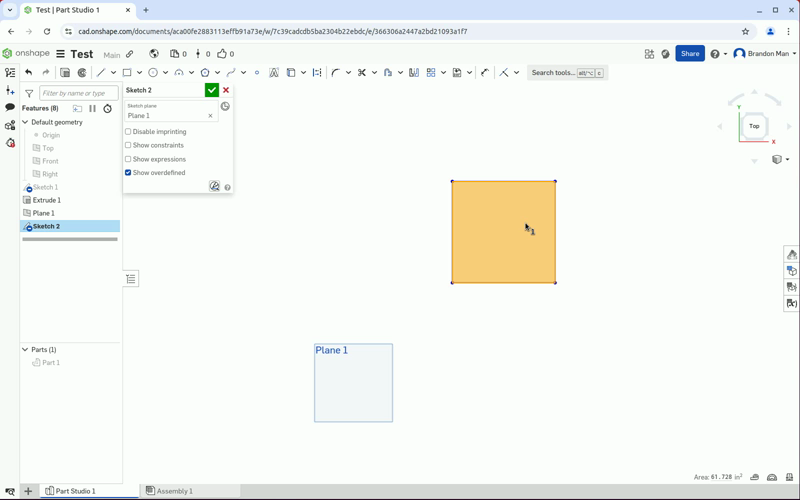
scroll(-6)
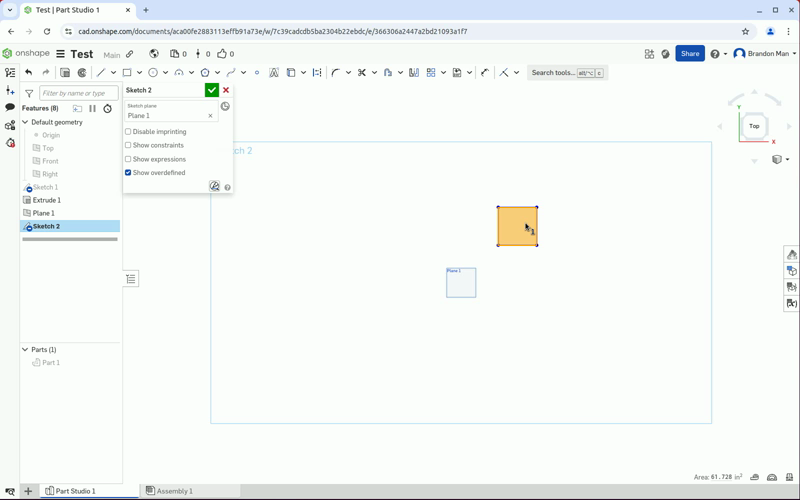
mouse_move(73, 352)
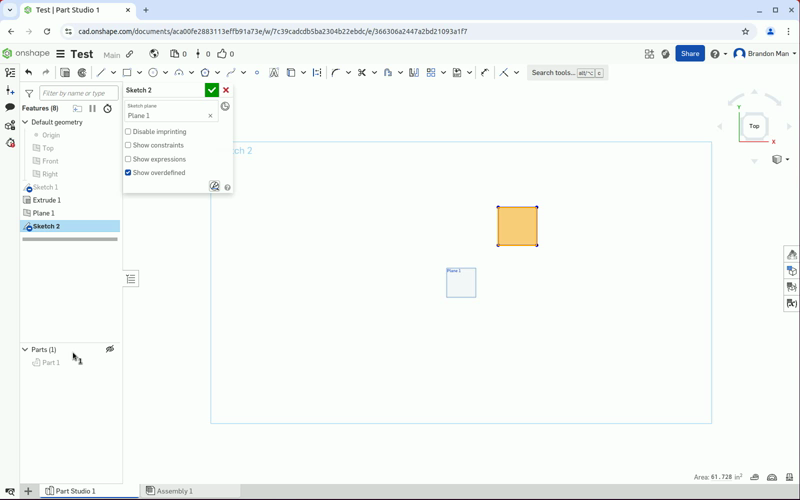
key(shift+y)
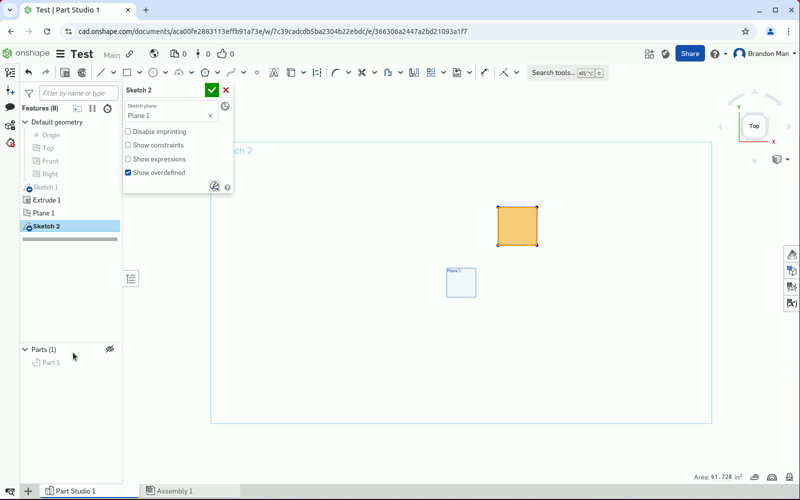
key(shift+e)
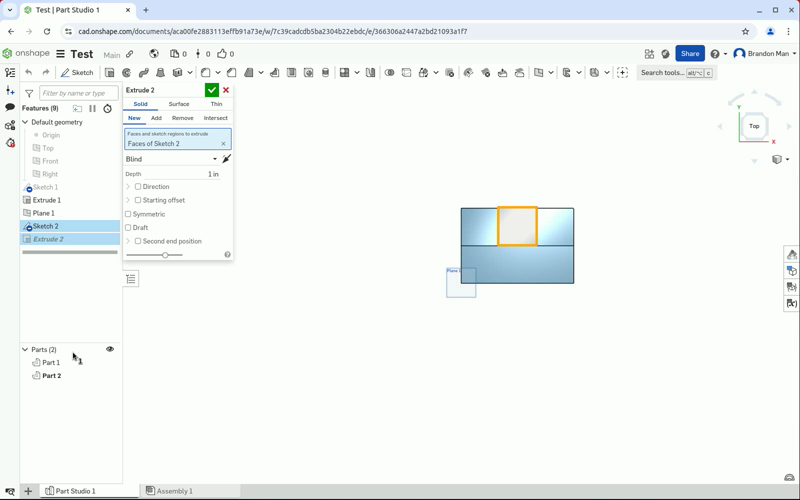
mouse_move(143, 106)
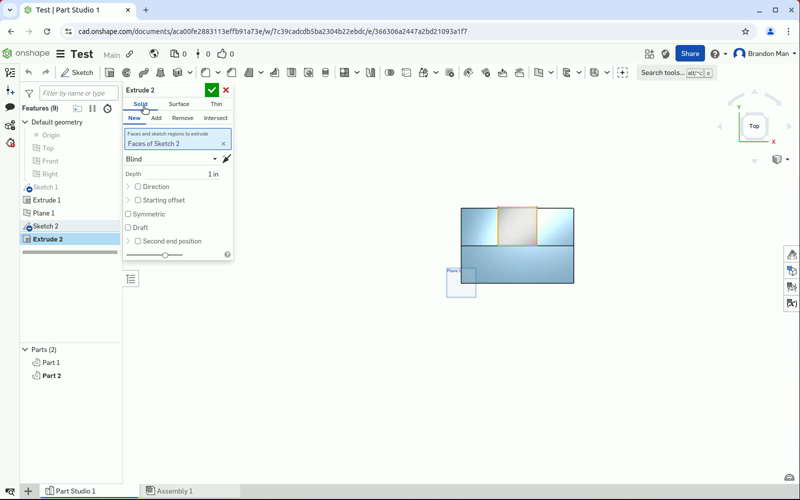
click(143, 106)
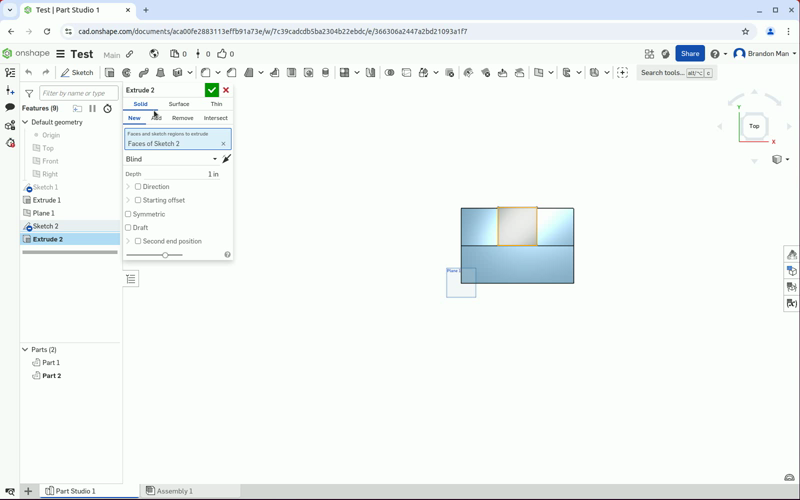
mouse_move(186, 120)
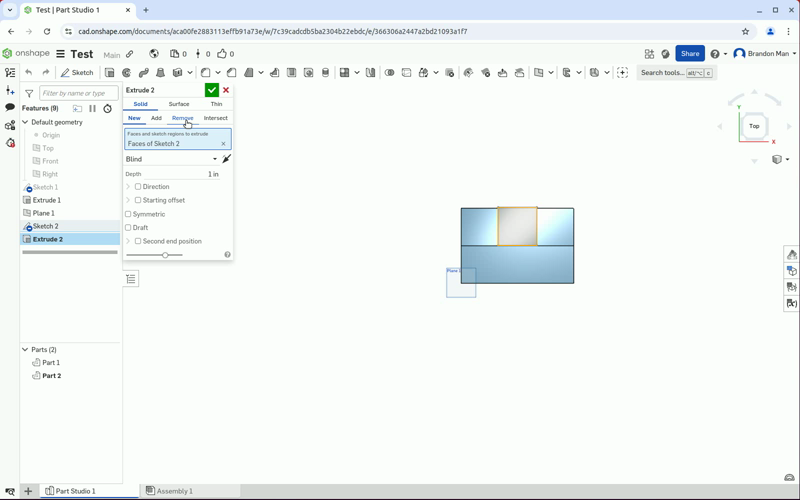
click(186, 120)
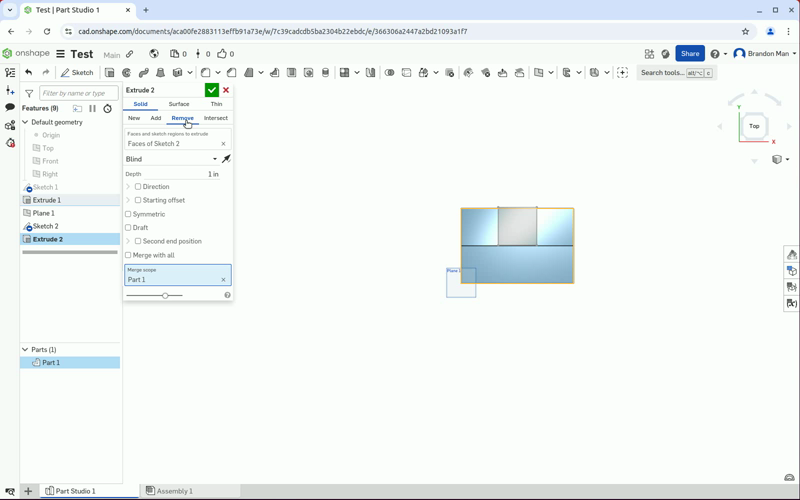
key(tab, 4)
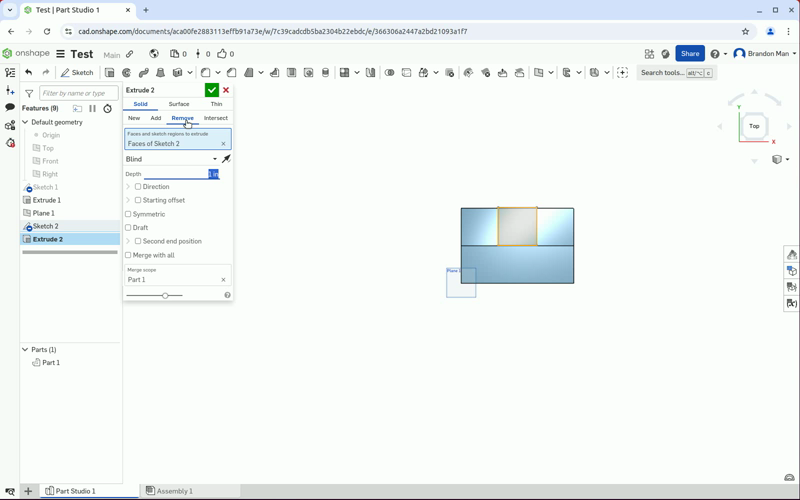
text(7.703)
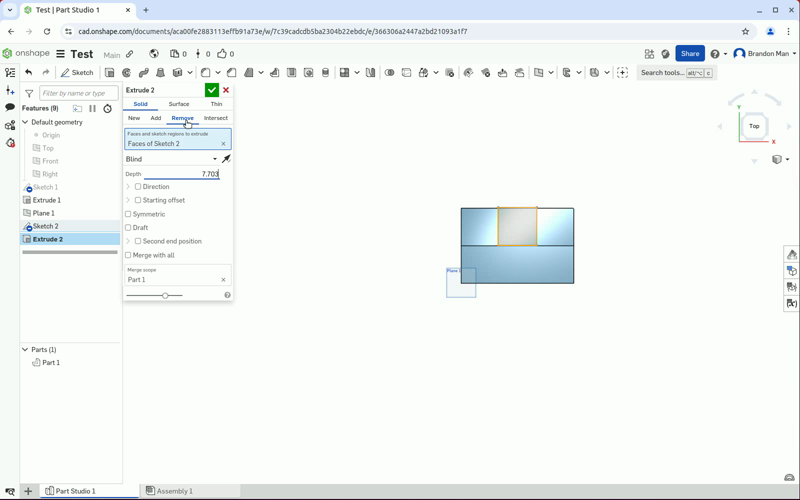
key(tab, 6)
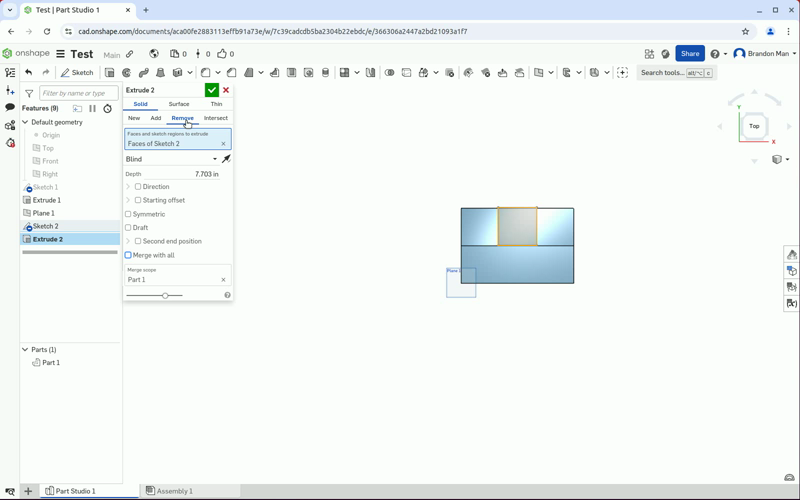
key(space)
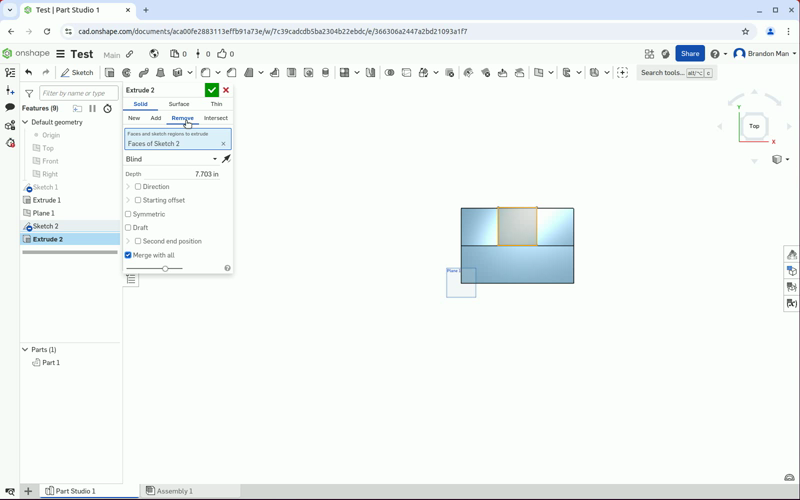
key(enter)
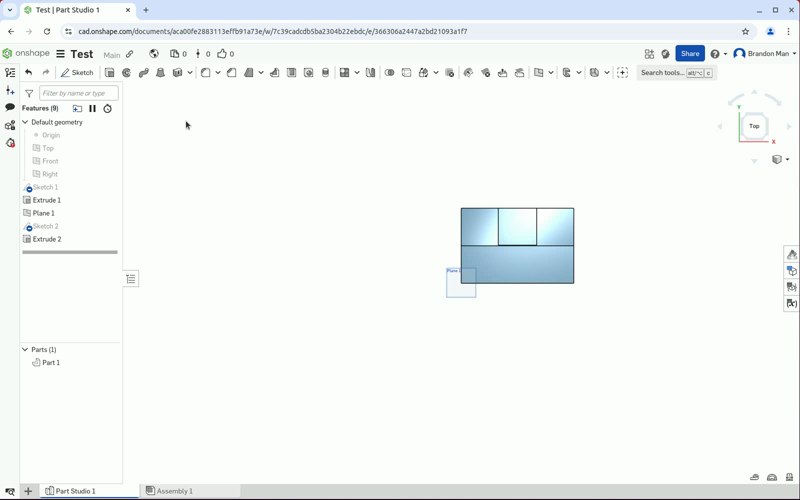
key(shift+h)
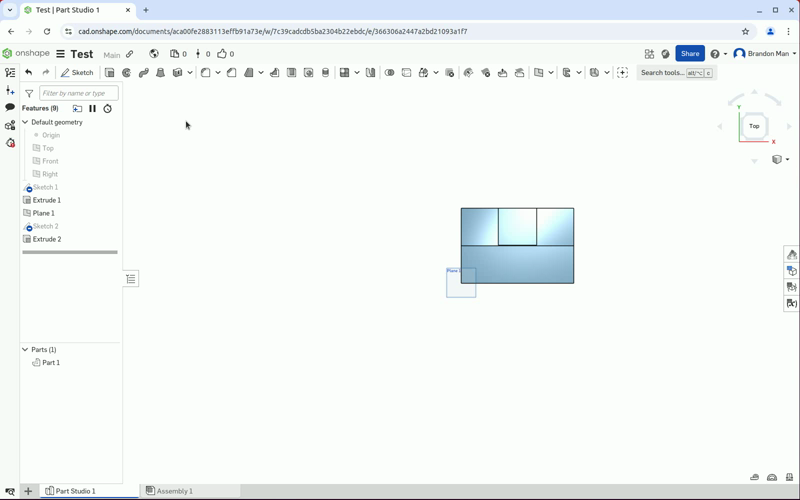
key(shift+h)
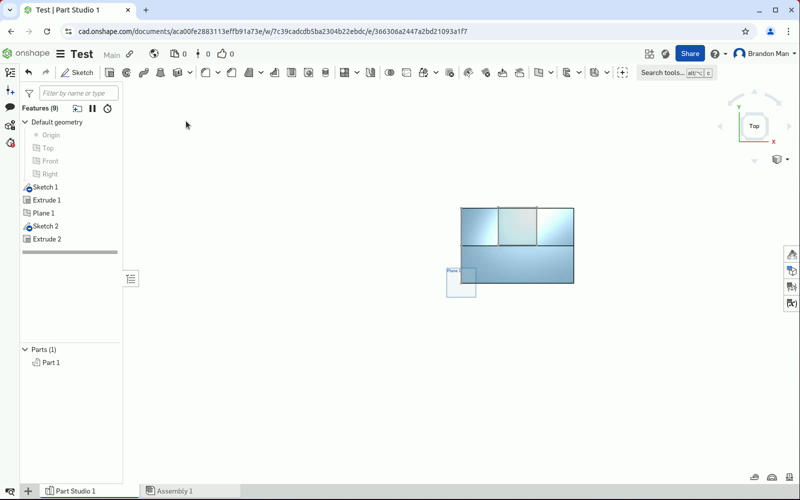
key(shift+7)
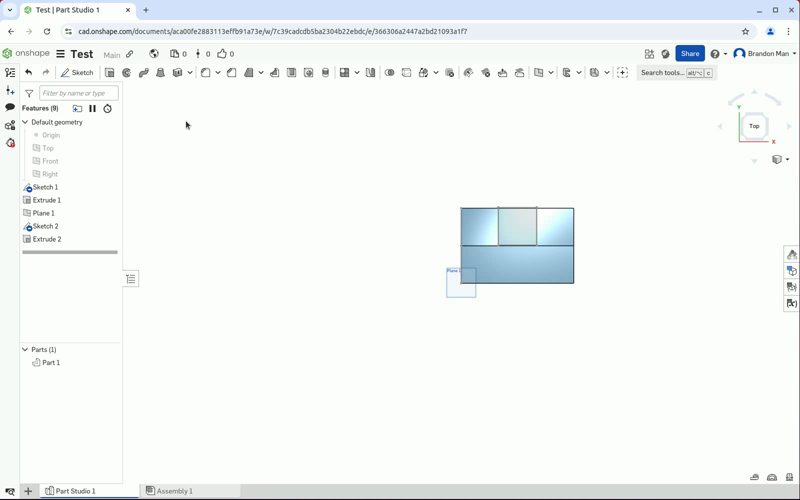
key(up, 3)
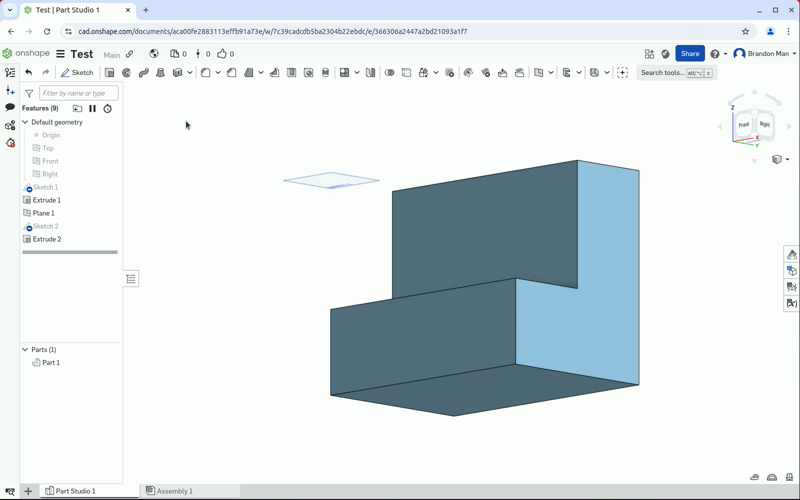
key(left, 3)
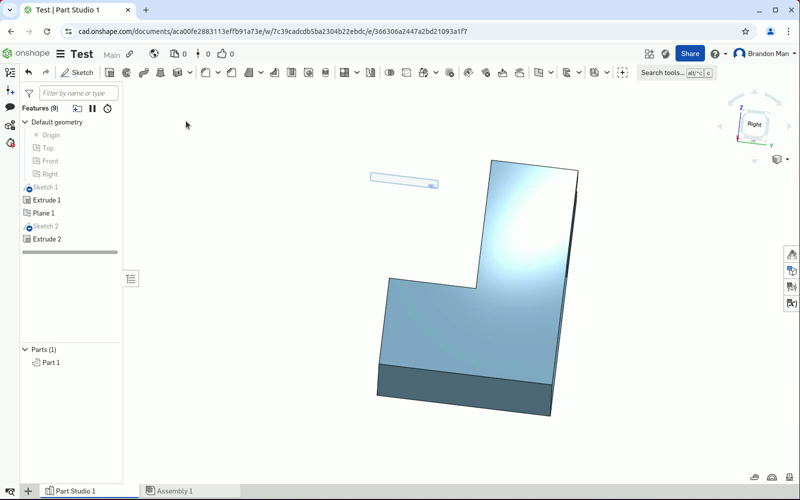
key(right, 3)
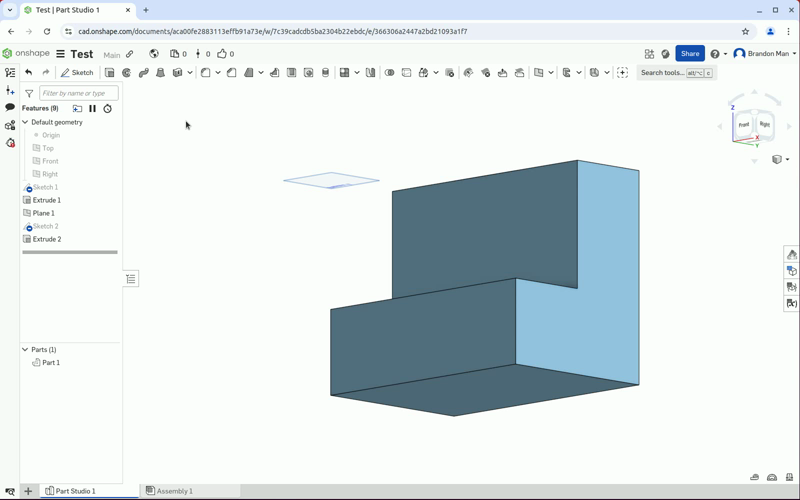
key(down, 3)
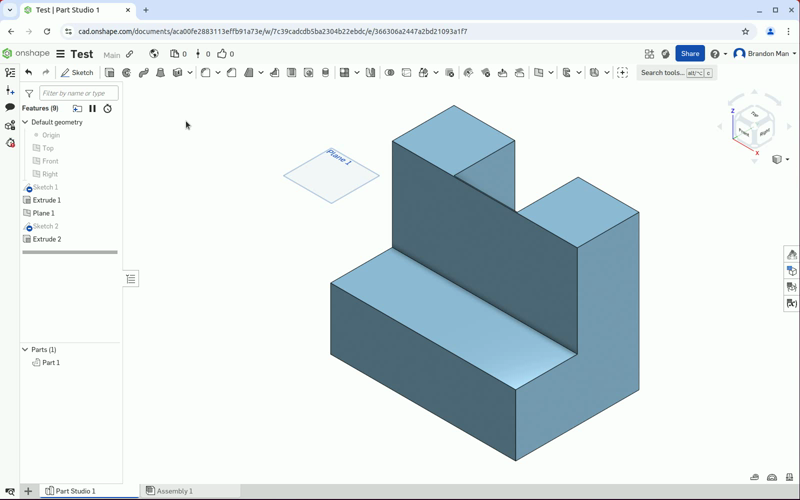
mouse_move(73, 189)
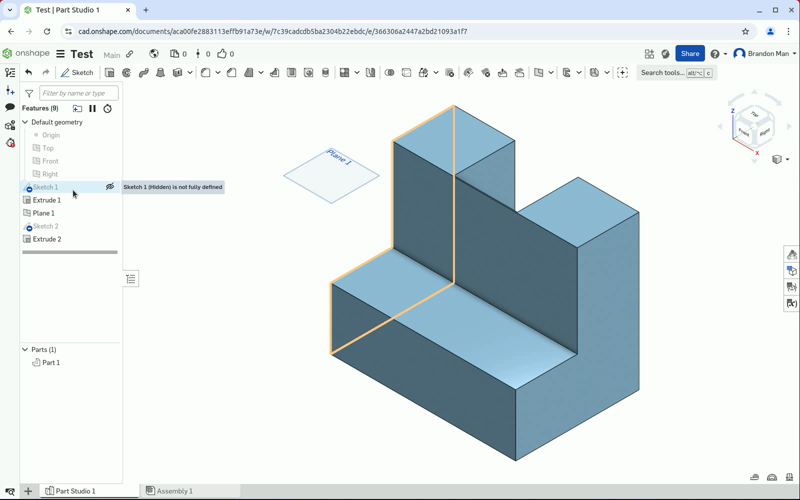
click(73, 189)